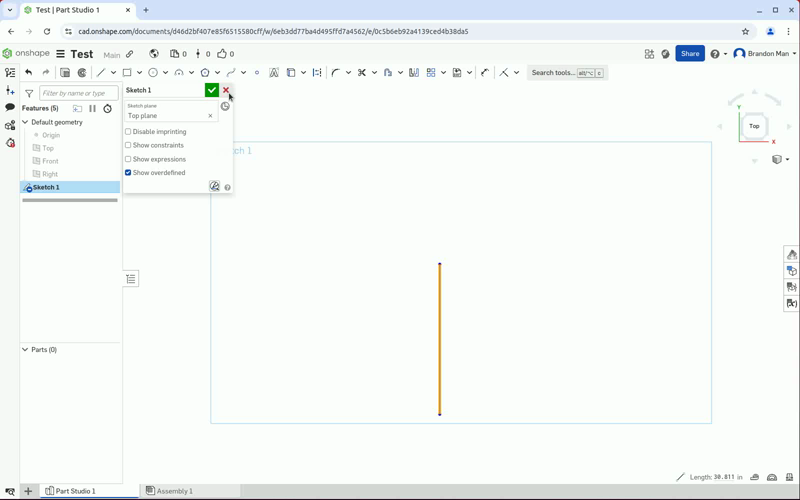
key(shift+h)
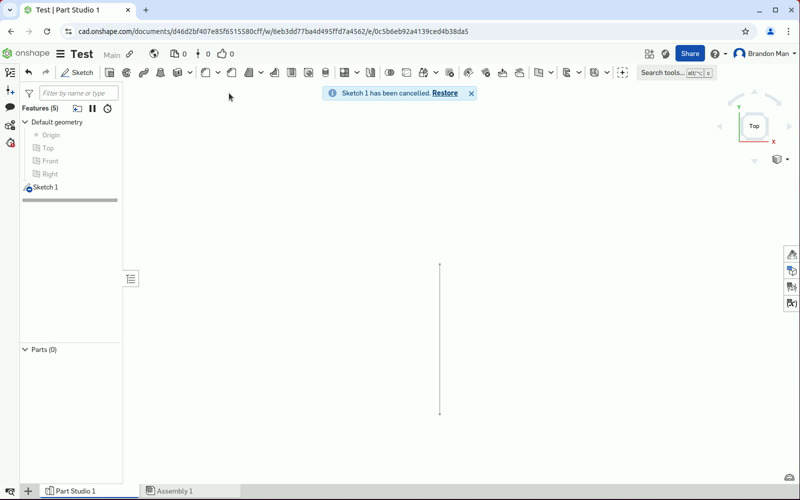
mouse_move(73, 352)
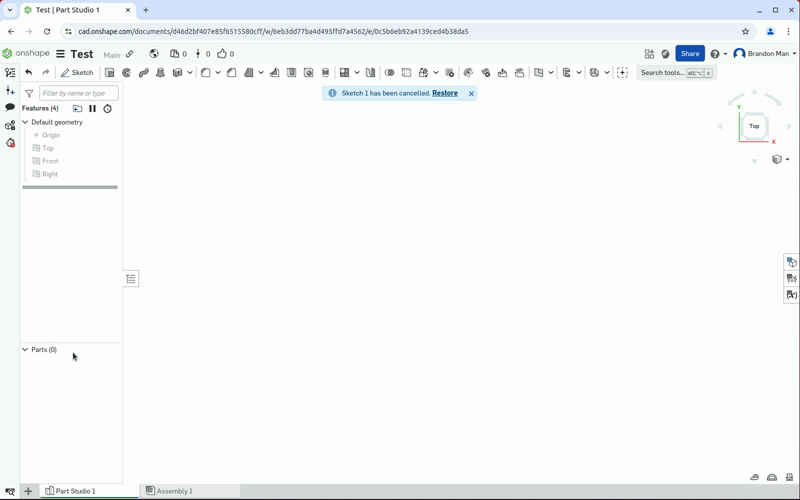
key(y)
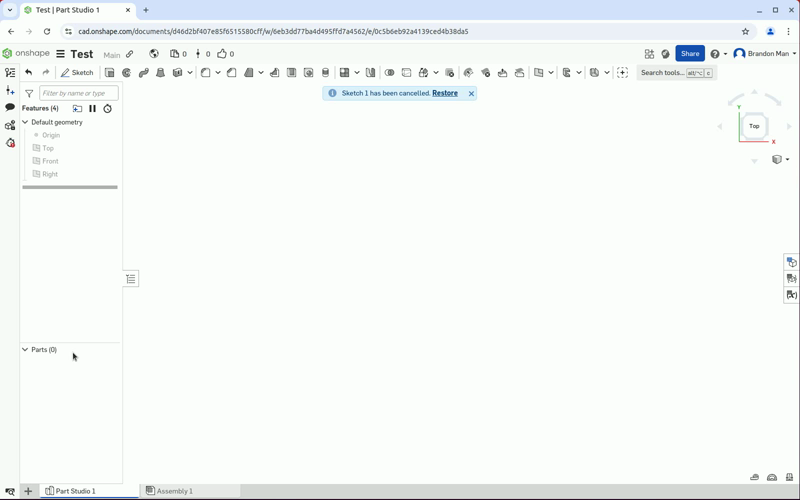
key(shift+p)
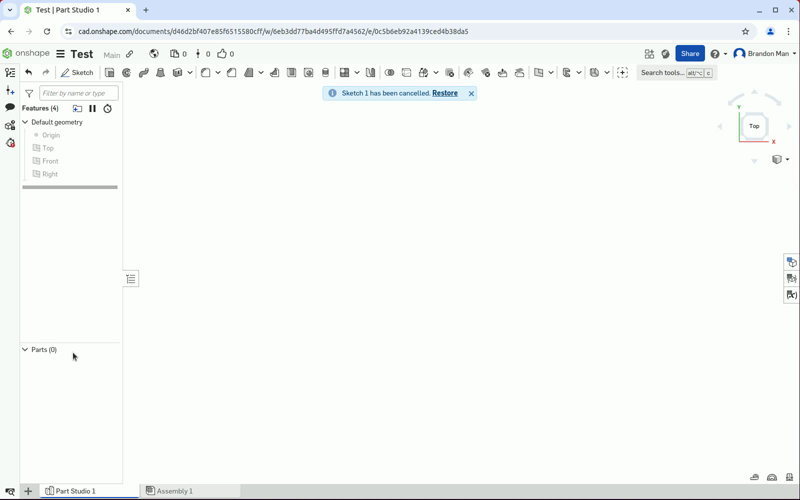
key(space)
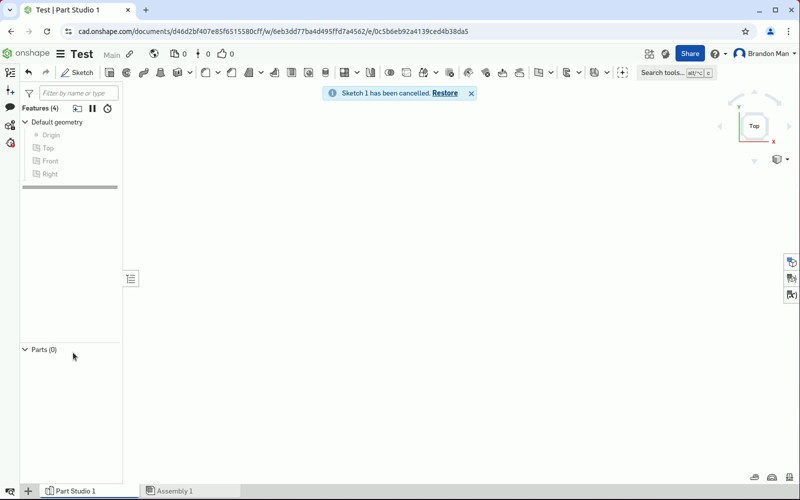
key_down(shift)
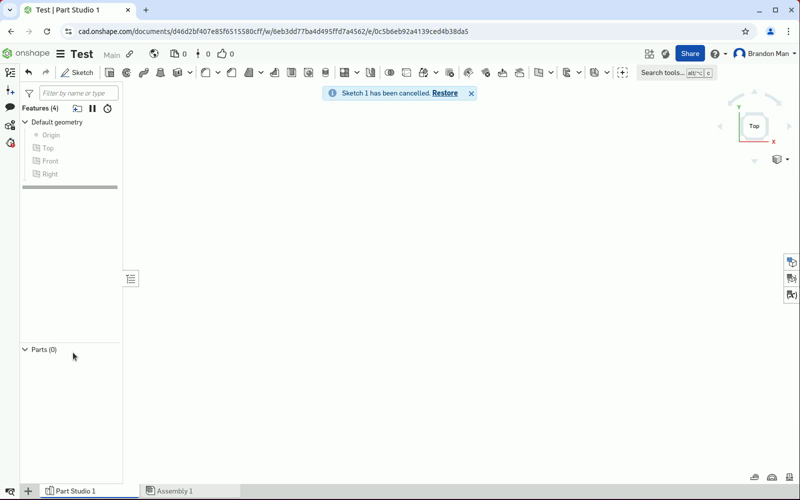
key(up)
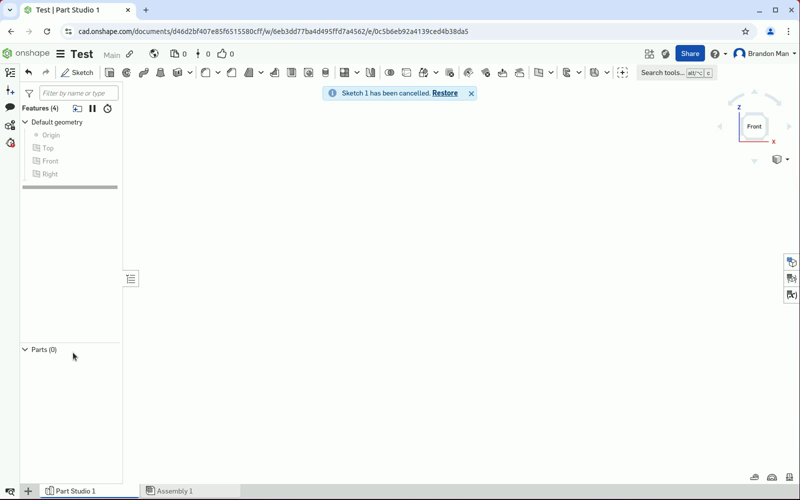
key_up(shift)
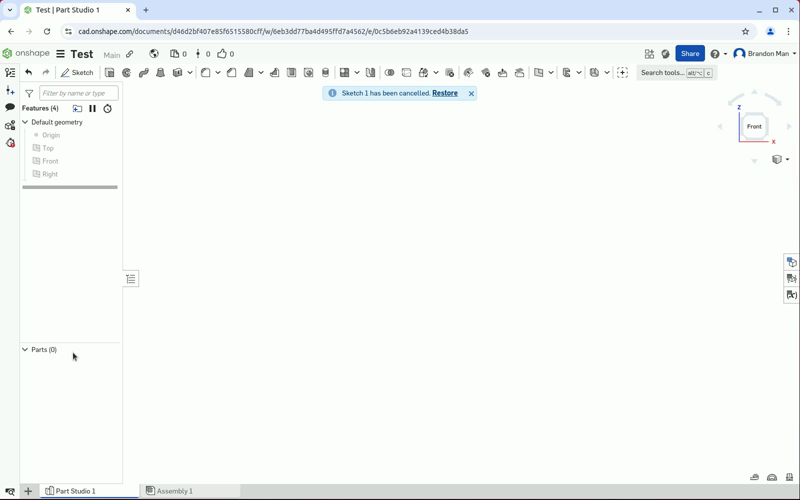
mouse_move(73, 352)
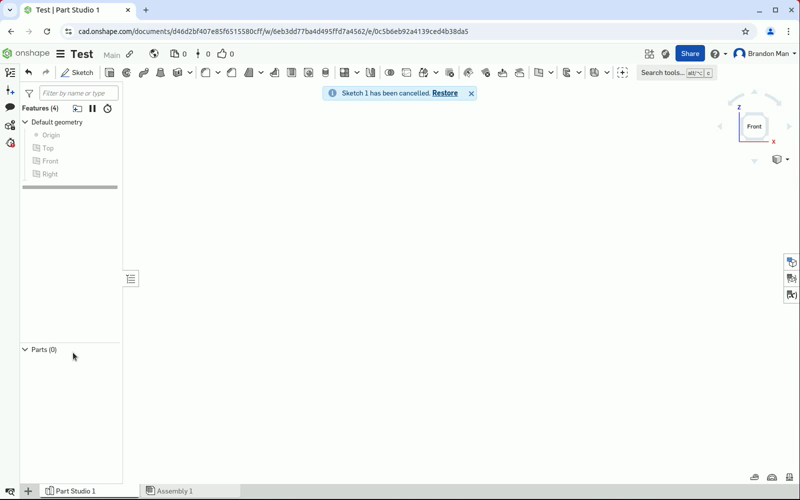
key(shift+y)
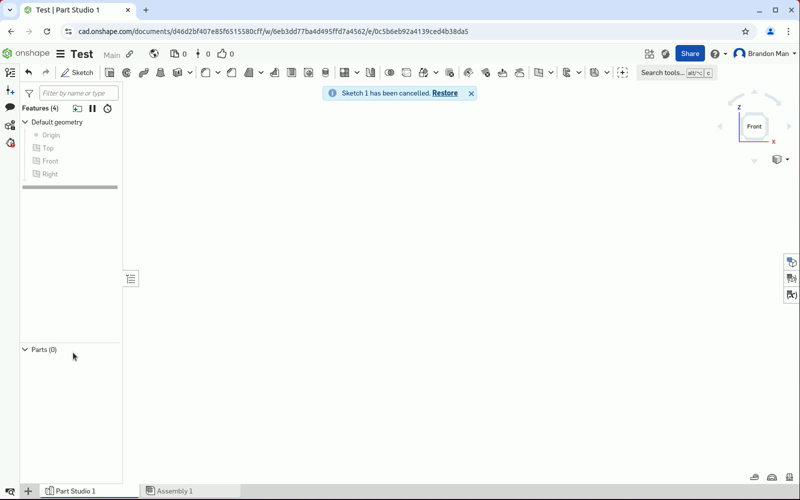
key(shift+s)
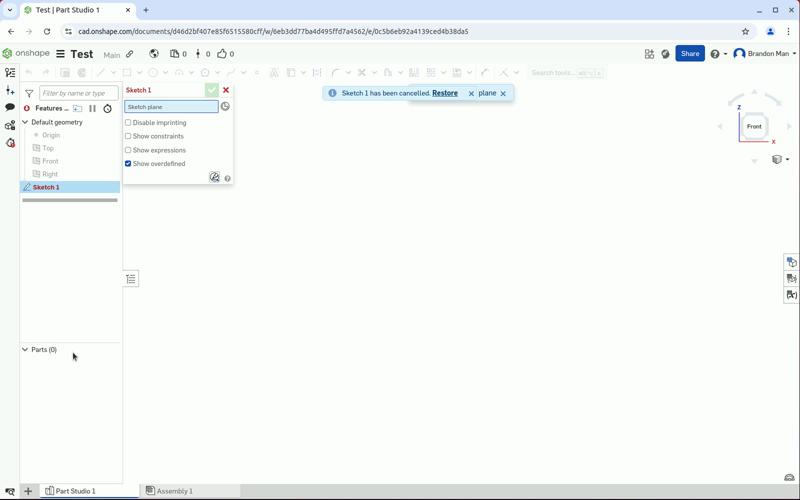
mouse_move(73, 163)
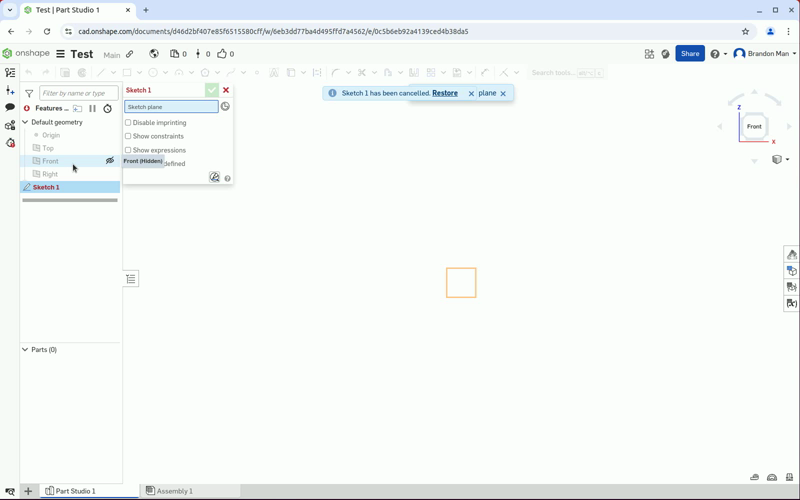
click(73, 163)
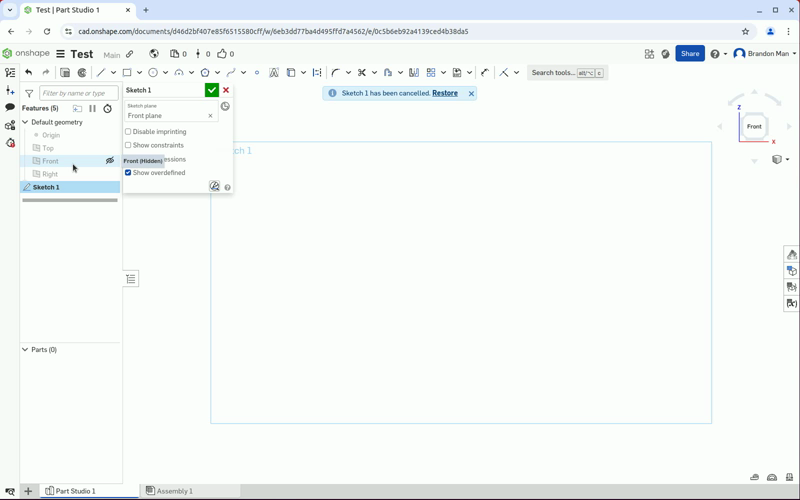
mouse_move(73, 352)
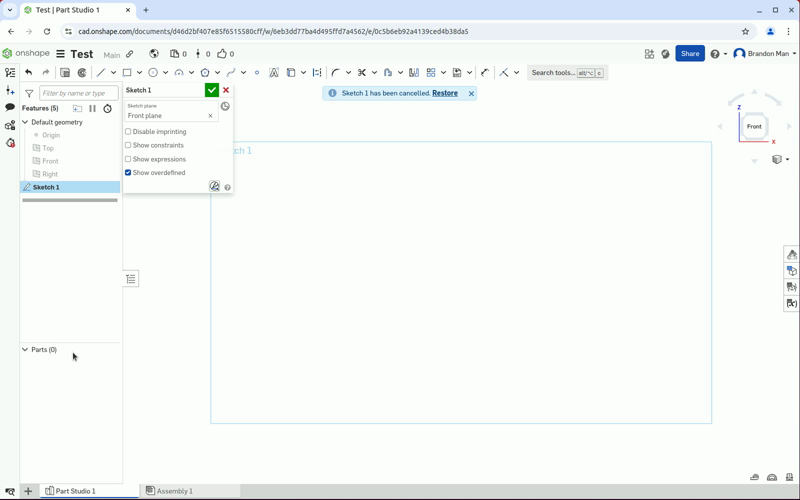
key(y)
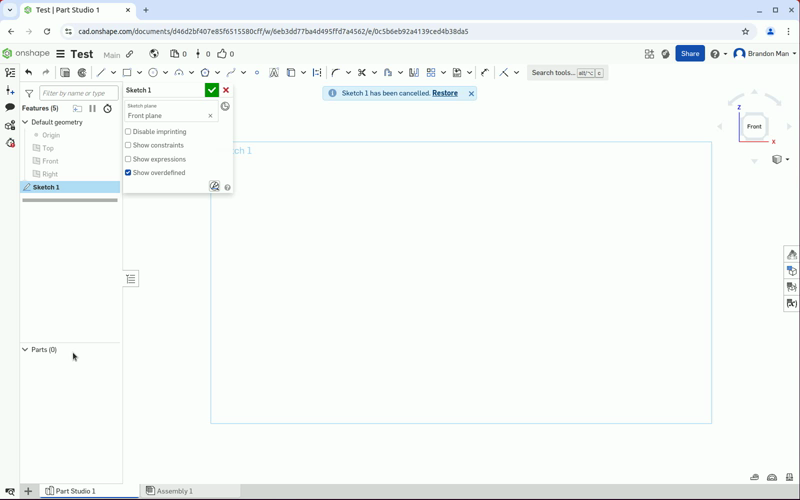
key(c)
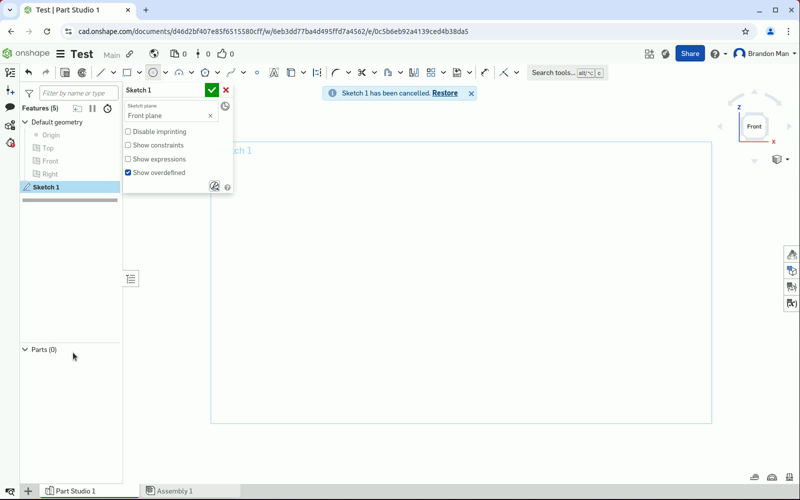
key_down(shift)
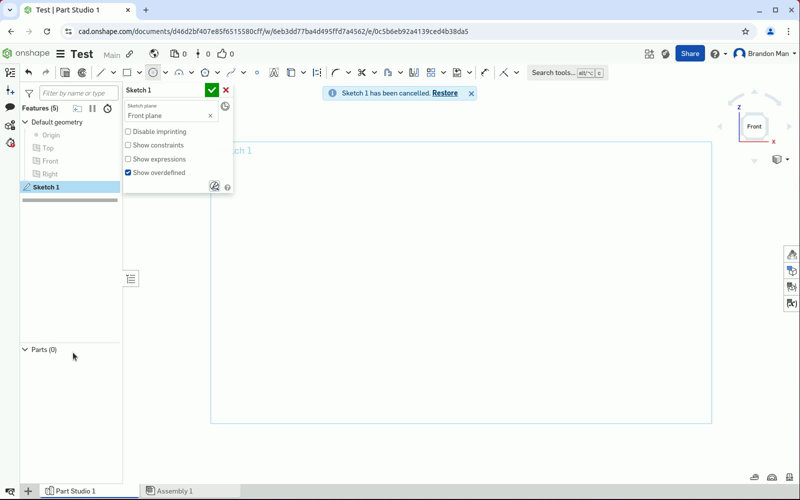
mouse_move(461, 282)
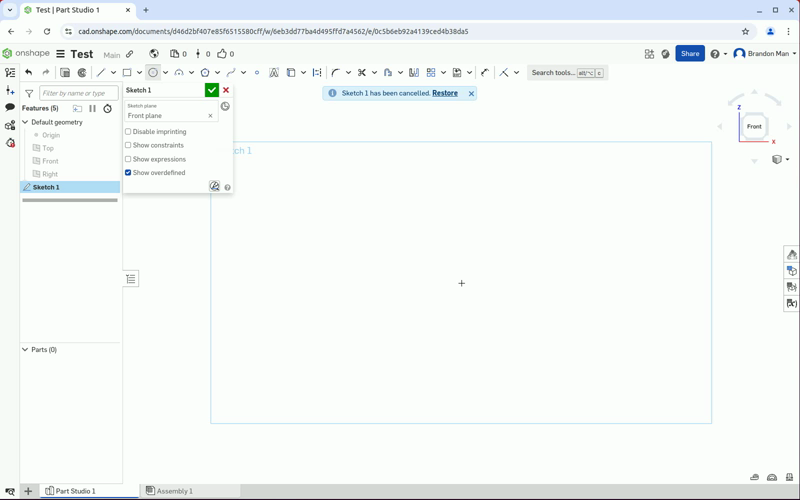
click(461, 282)
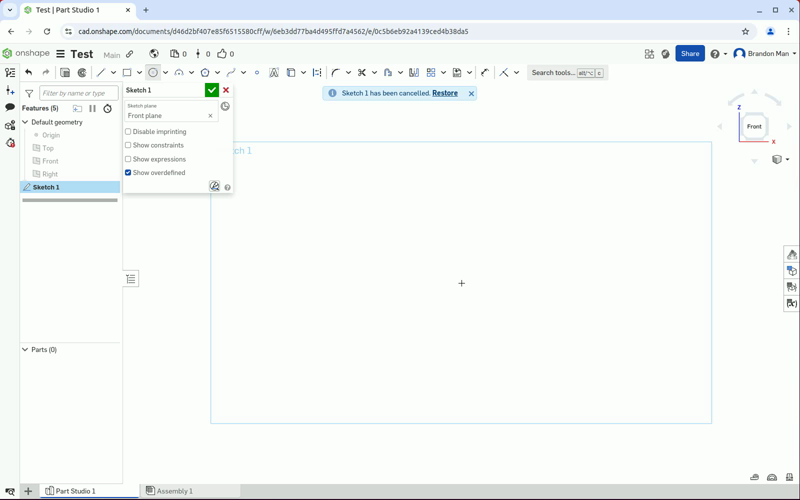
key_up(shift)
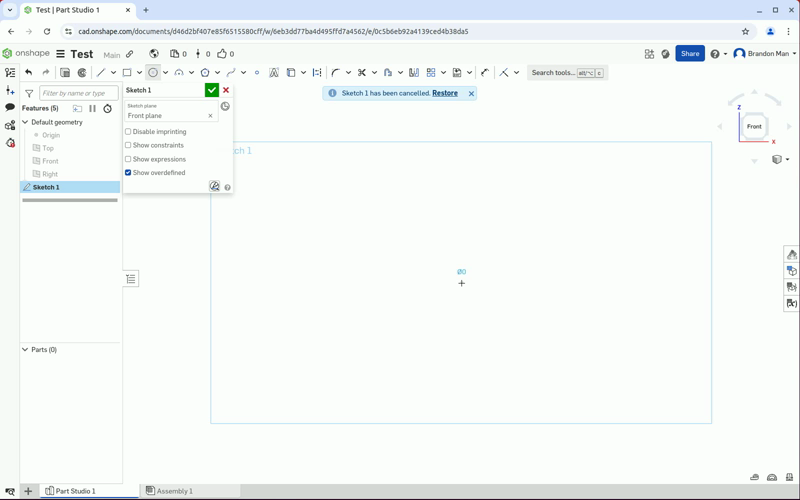
mouse_move(478, 282)
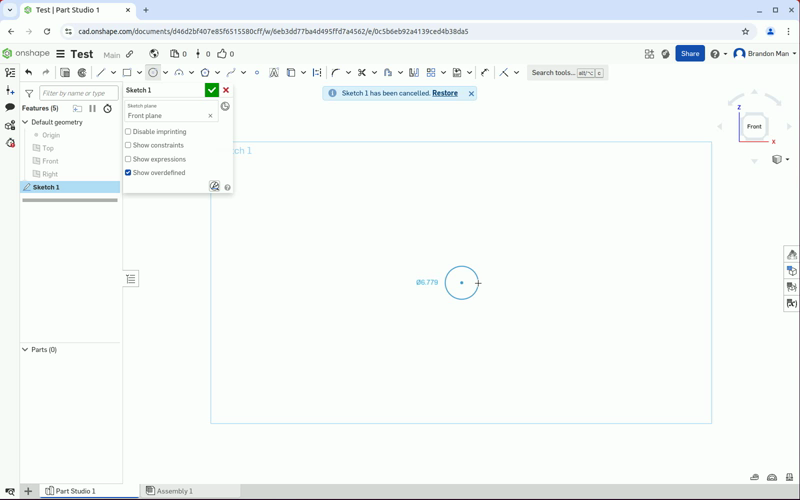
click(478, 282)
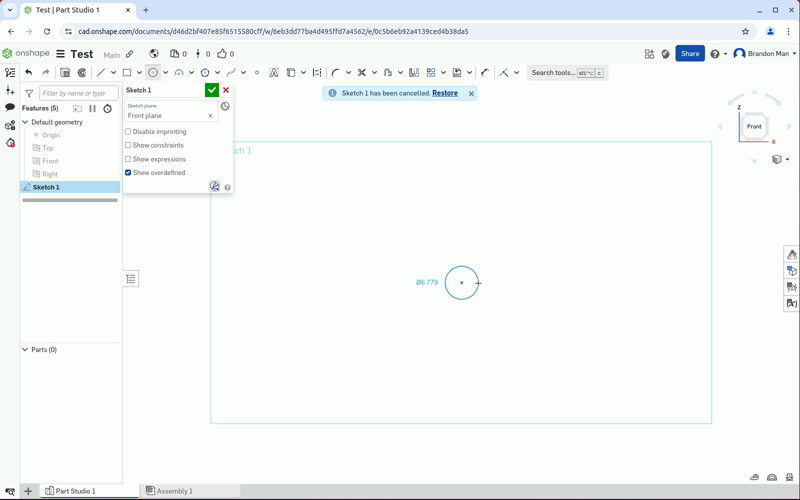
key(esc)
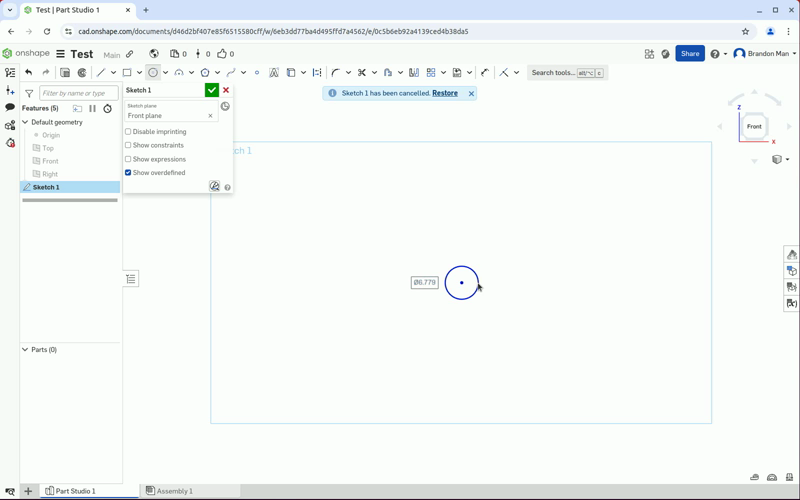
mouse_move(471, 294)
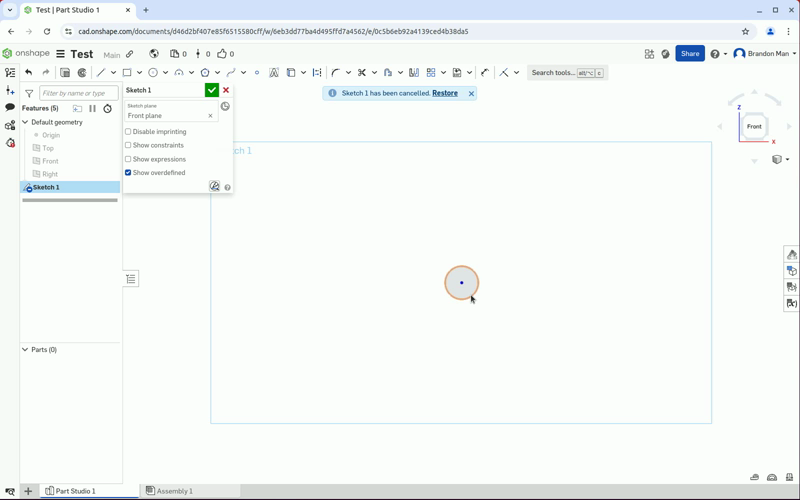
scroll(6)
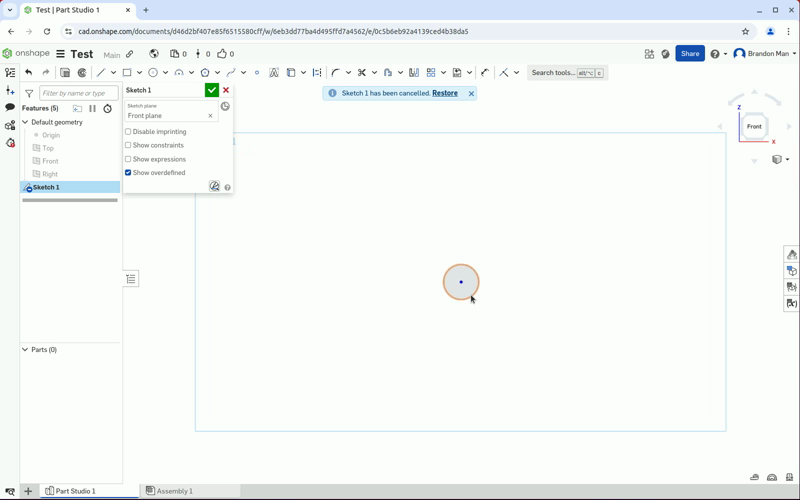
scroll(6)
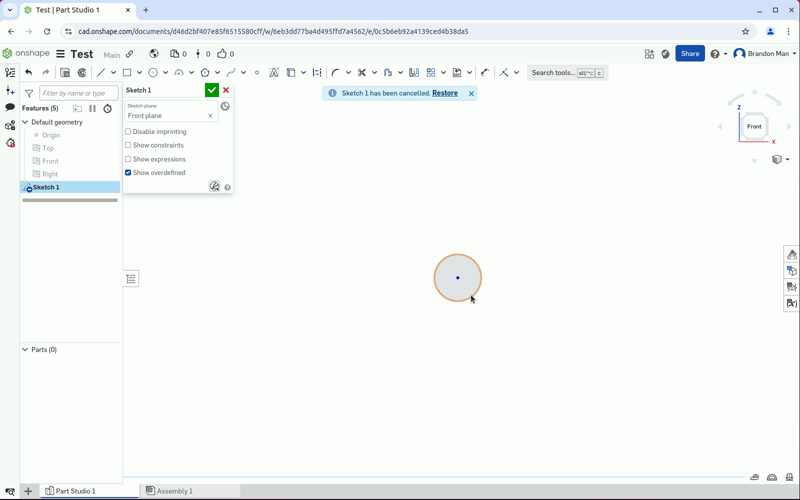
scroll(6)
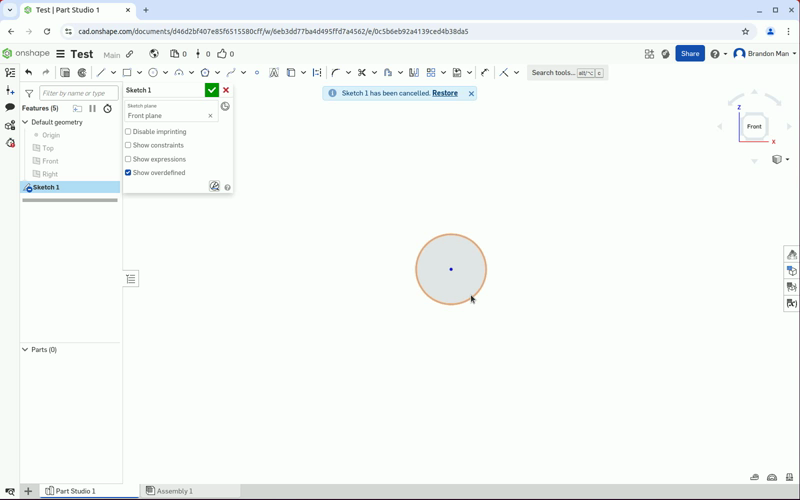
scroll(6)
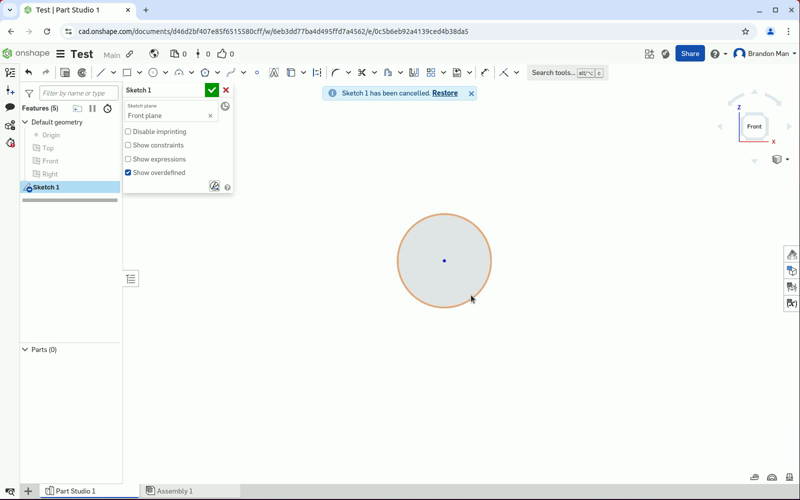
scroll(6)
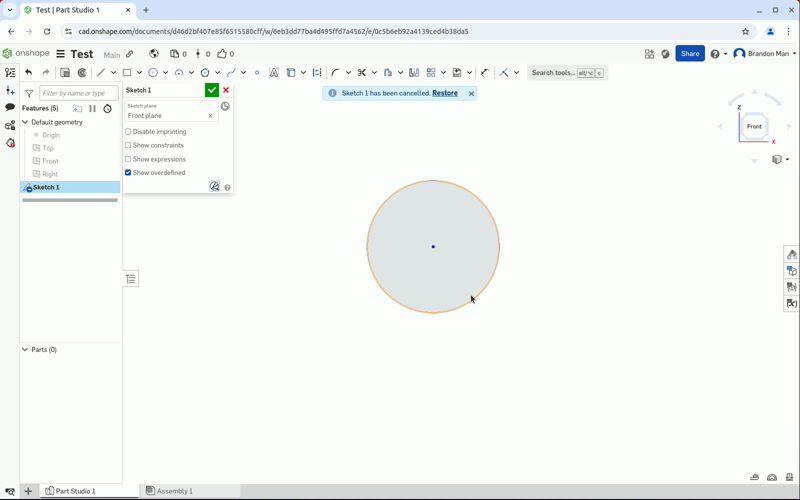
scroll(6)
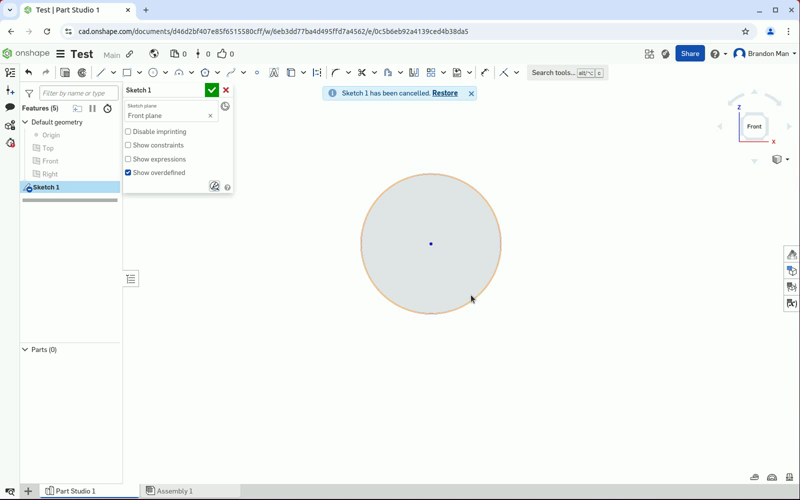
scroll(6)
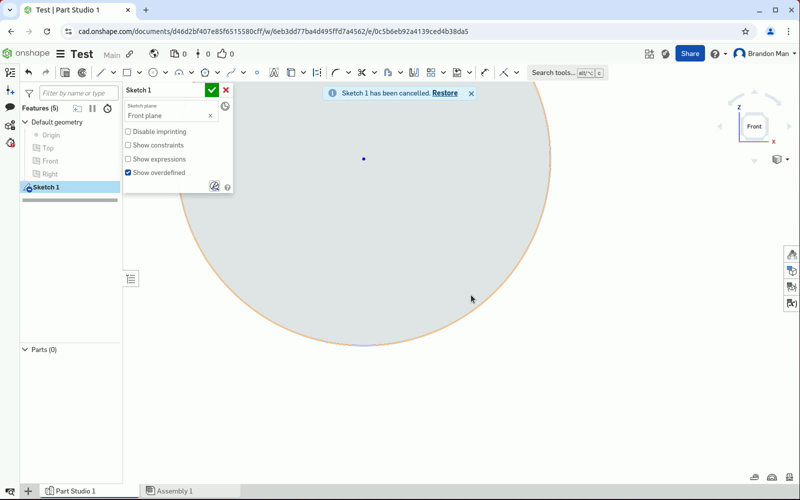
click(471, 294)
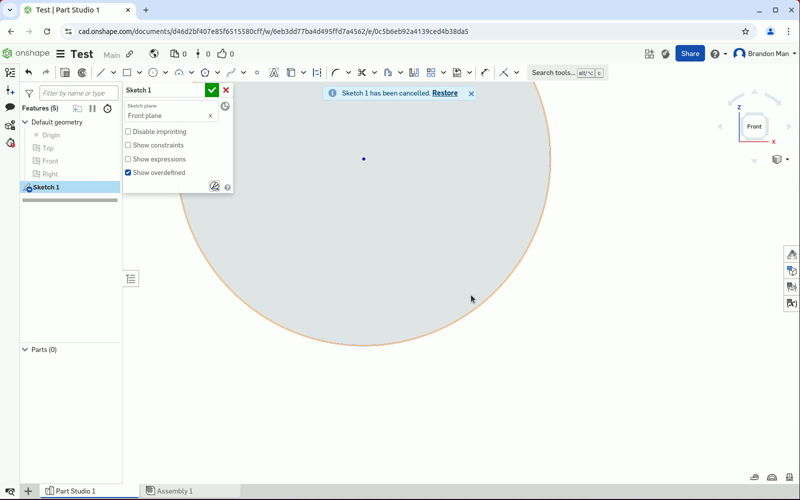
scroll(-6)
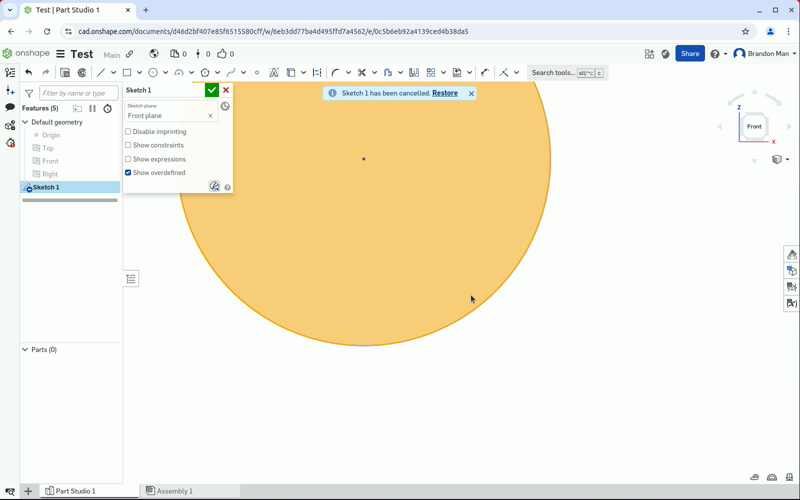
scroll(-6)
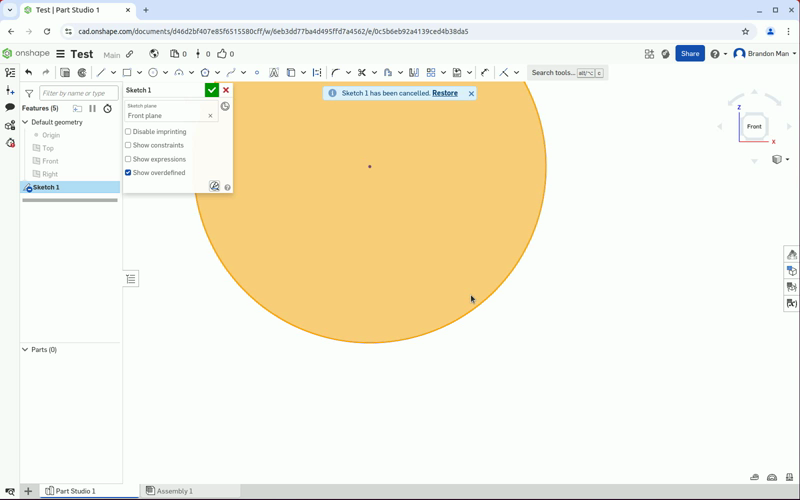
scroll(-6)
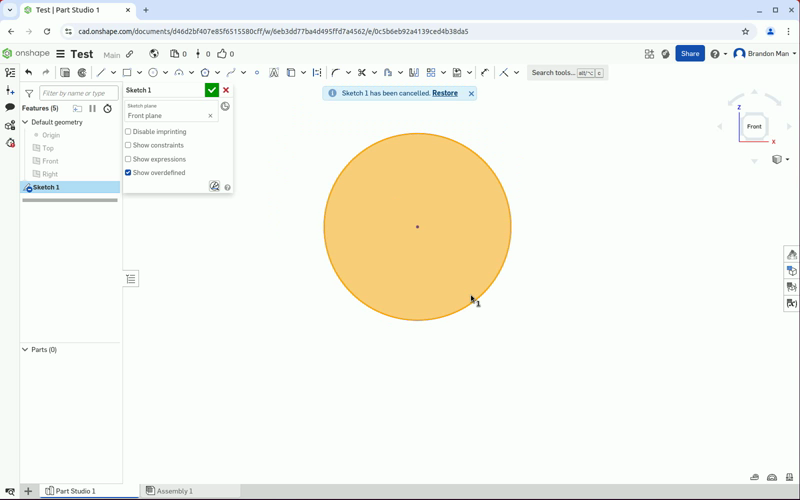
scroll(-6)
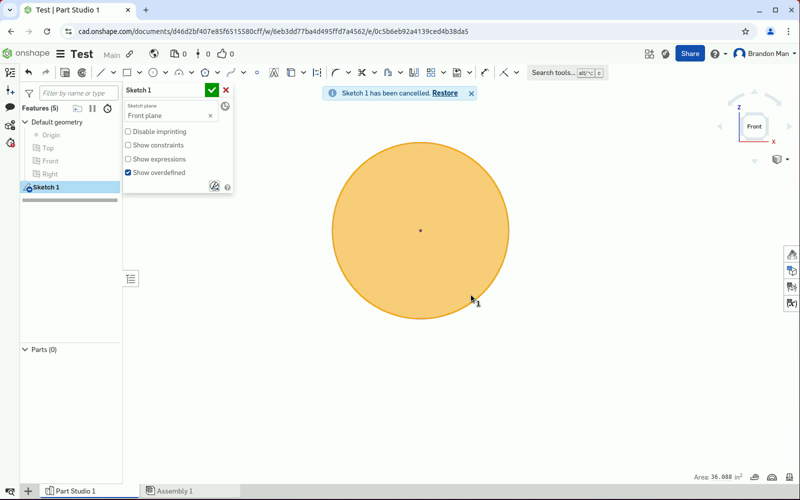
scroll(-6)
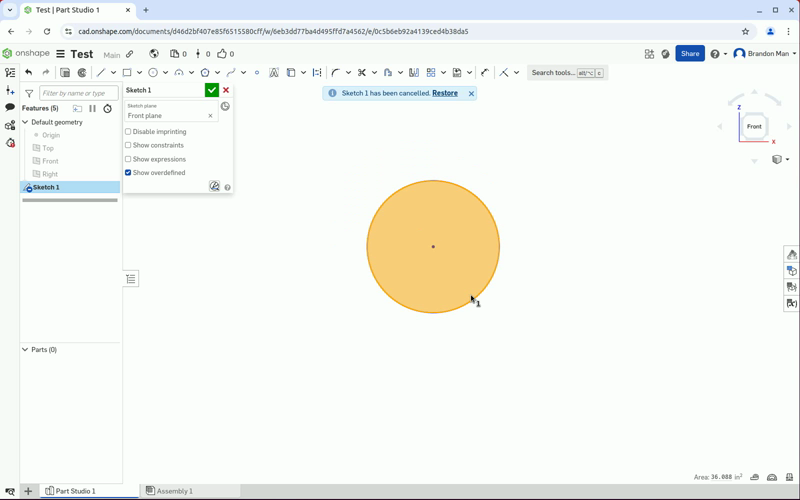
scroll(-6)
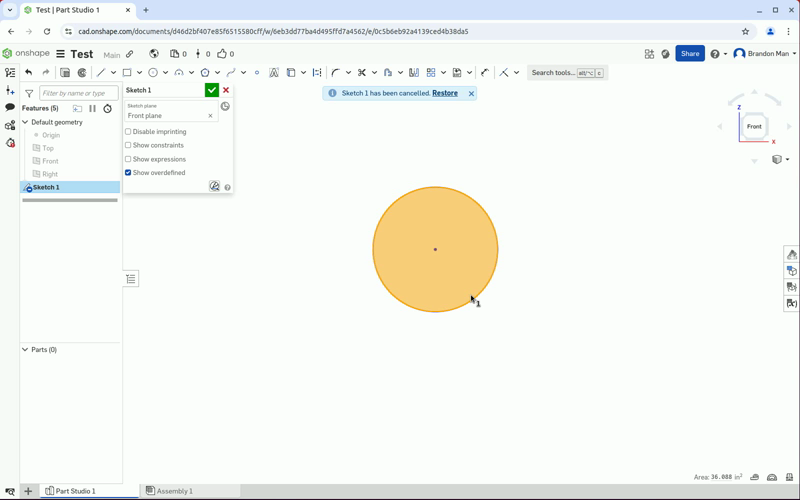
scroll(-6)
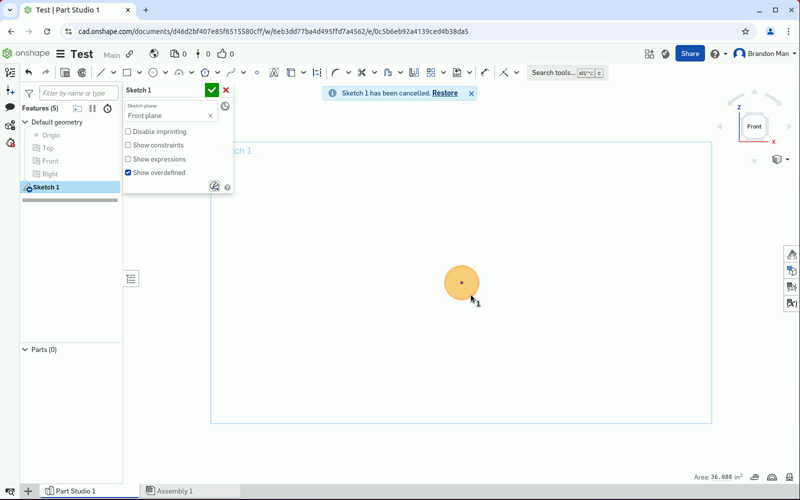
mouse_move(73, 352)
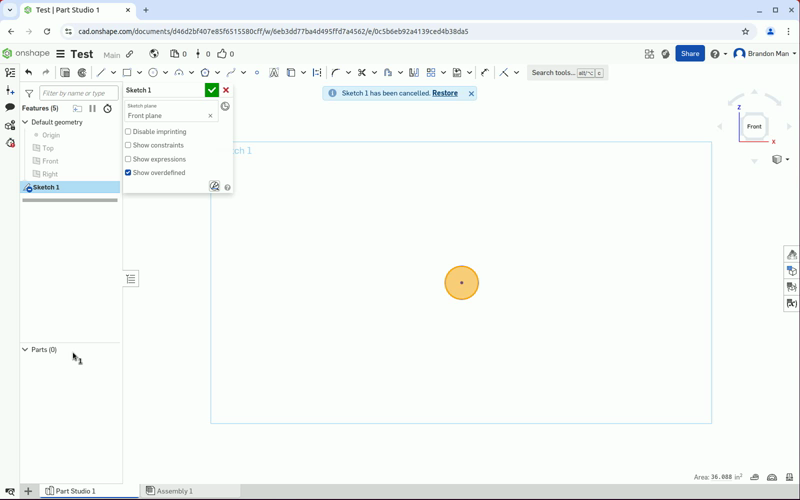
key(shift+y)
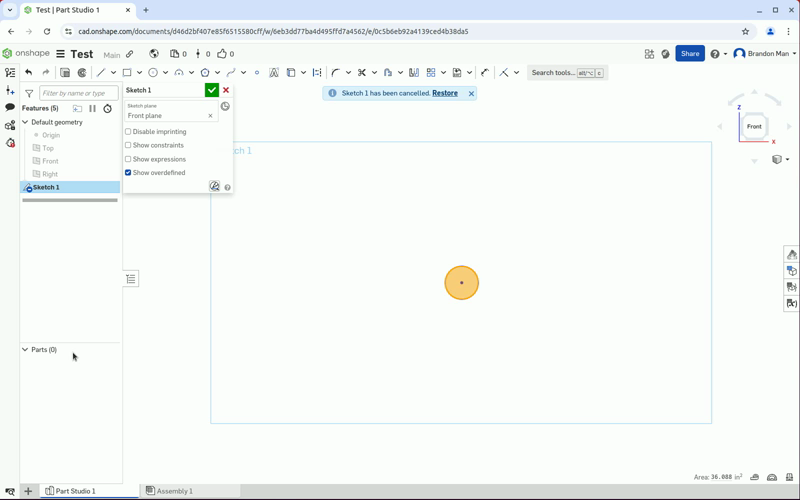
key(shift+e)
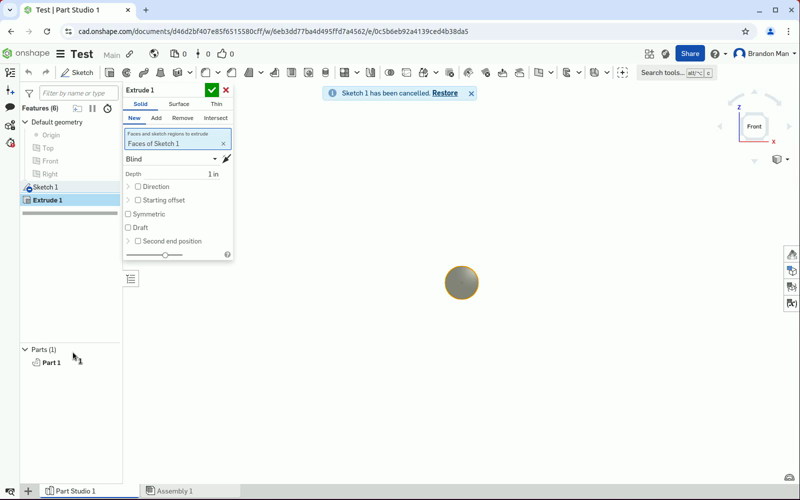
mouse_move(143, 106)
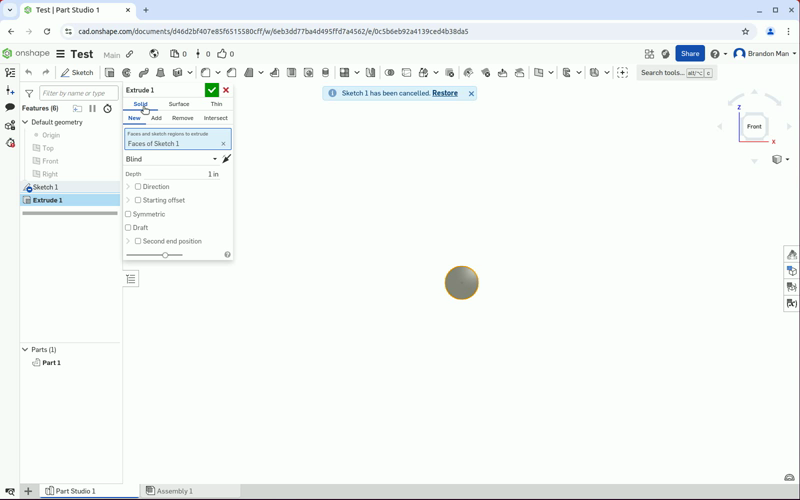
click(143, 106)
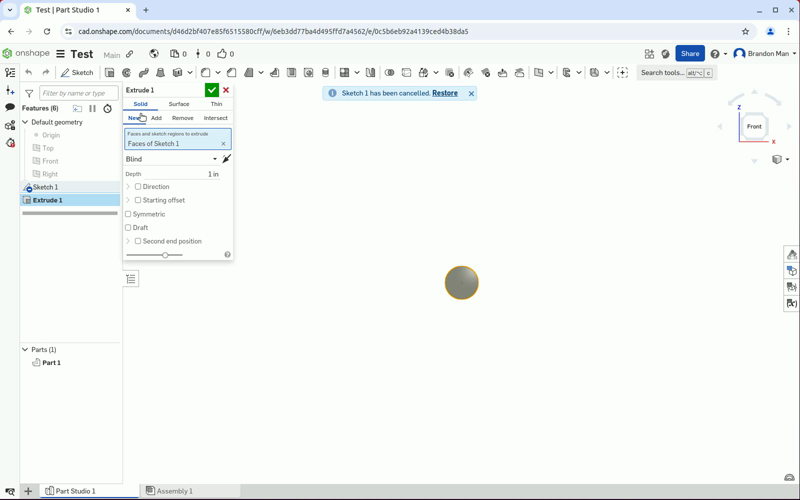
mouse_move(137, 120)
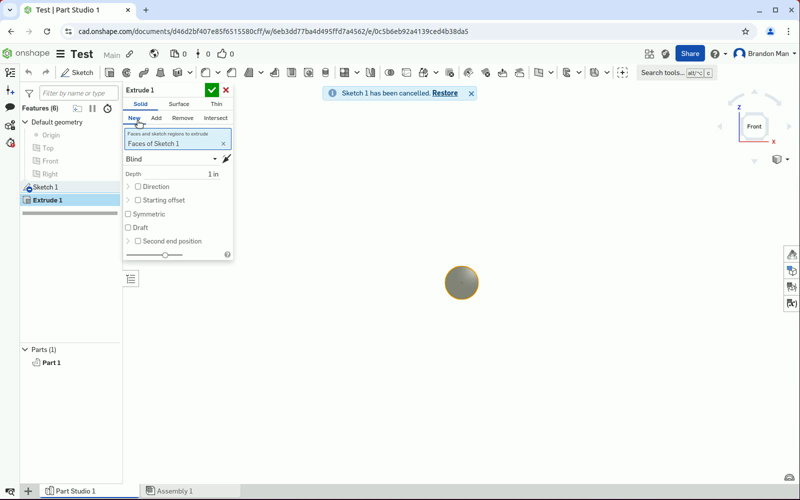
click(137, 120)
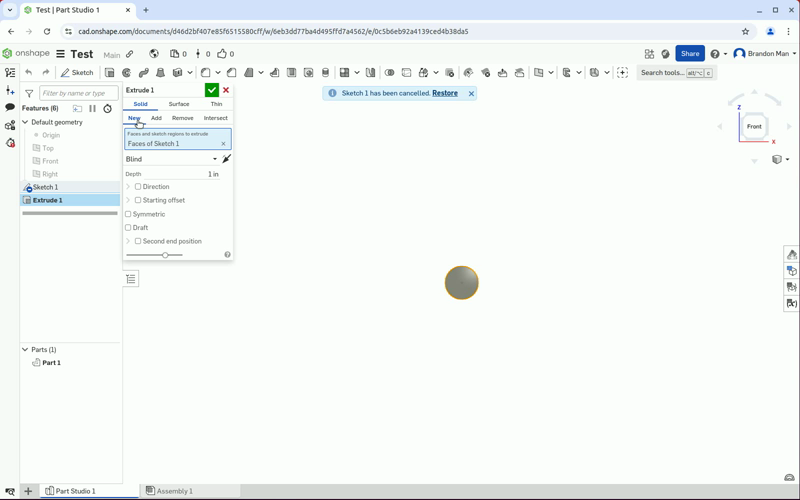
key(tab, 4)
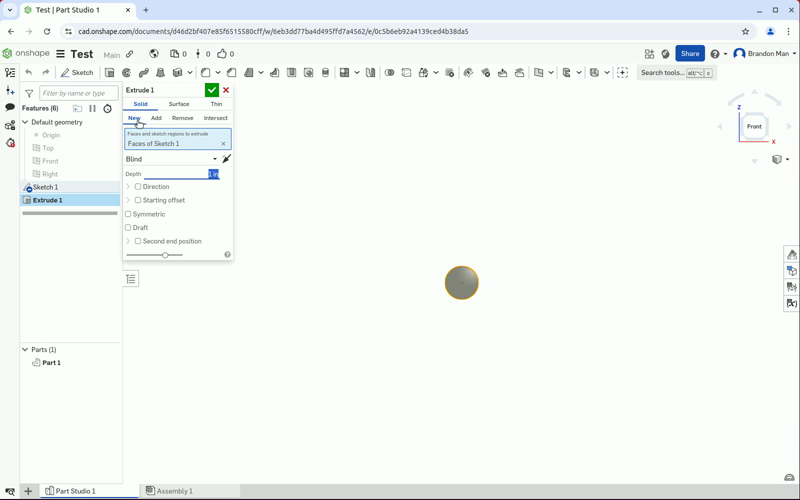
text(23.108)
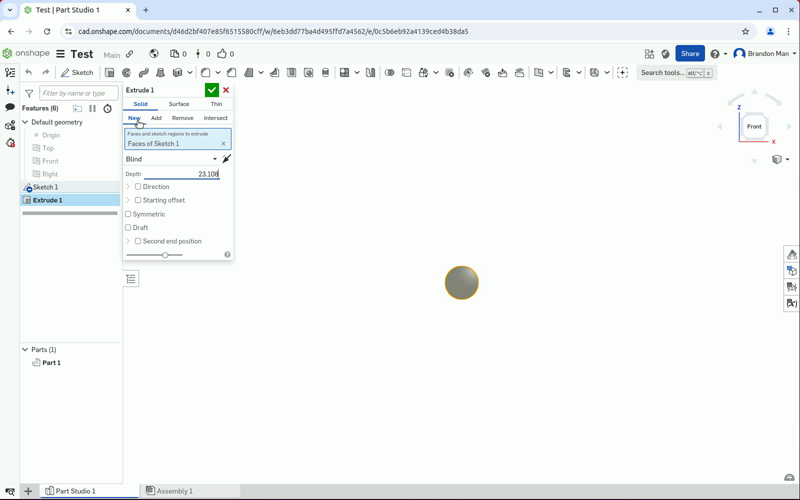
key(enter)
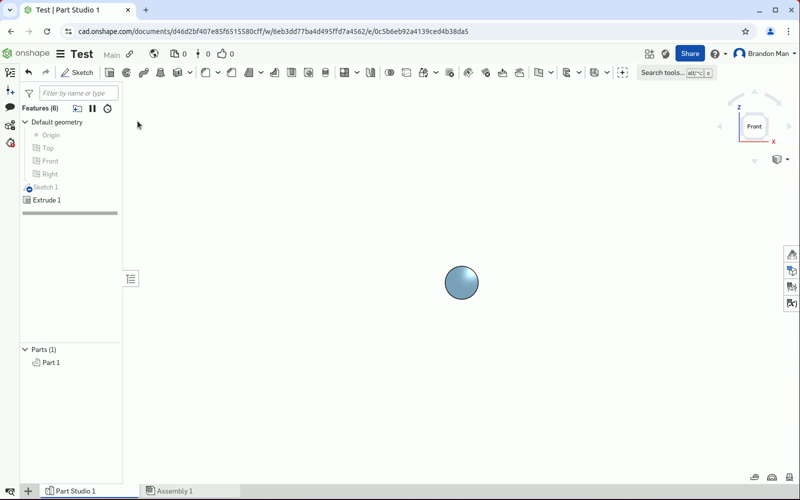
key(shift+h)
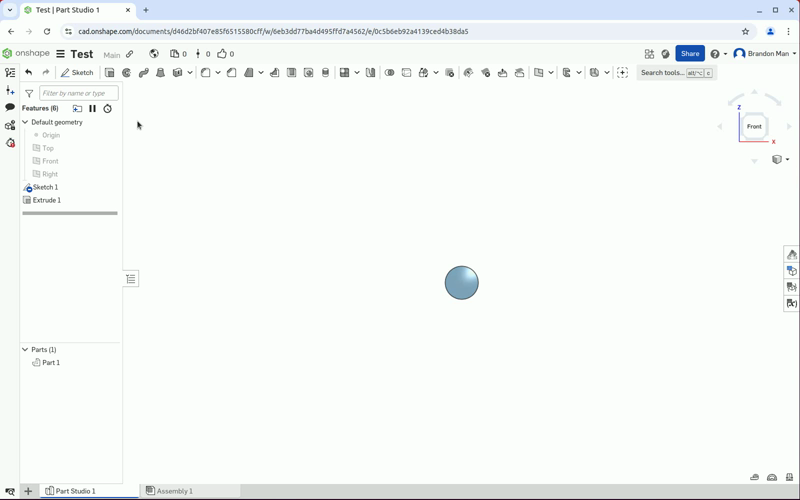
key(shift+h)
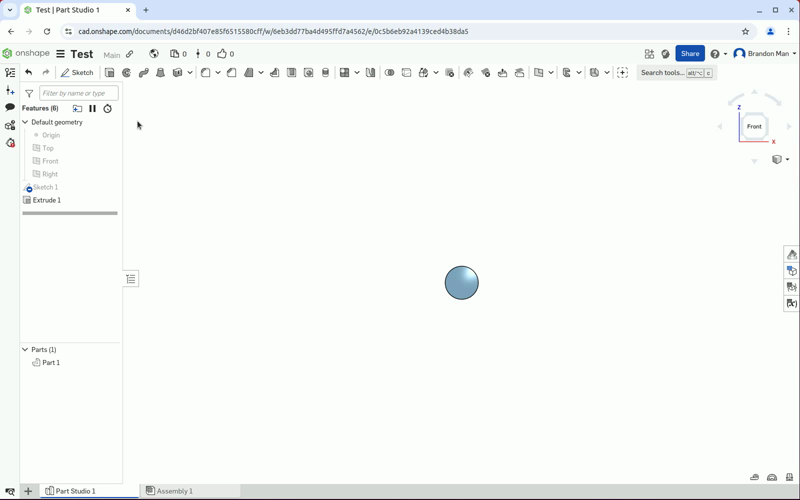
mouse_move(73, 189)
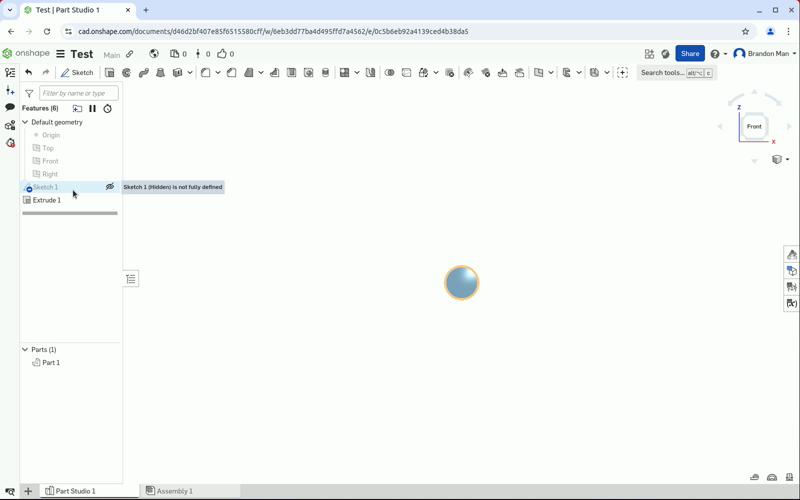
click(73, 189)
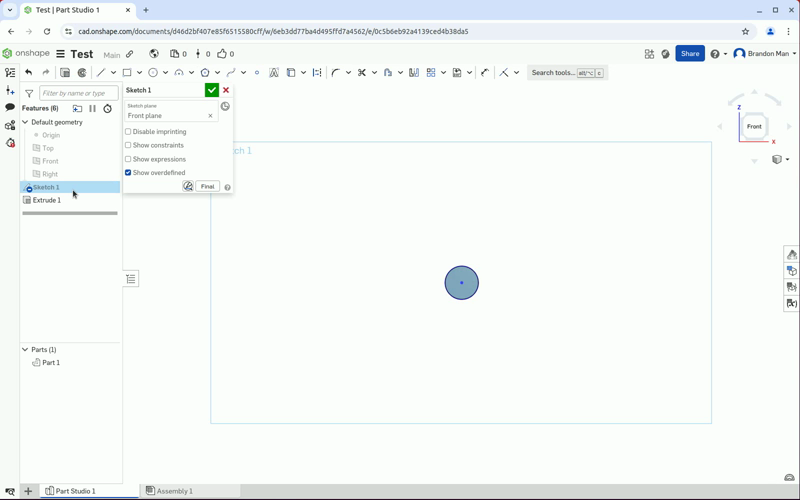
mouse_move(229, 92)
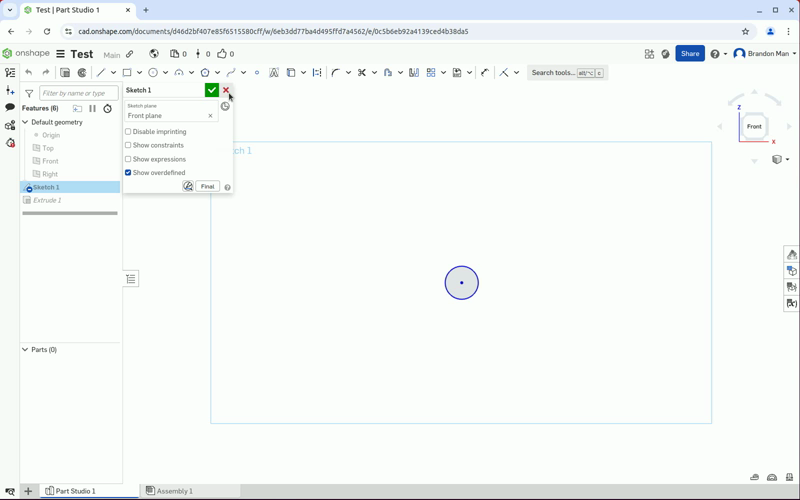
click(229, 92)
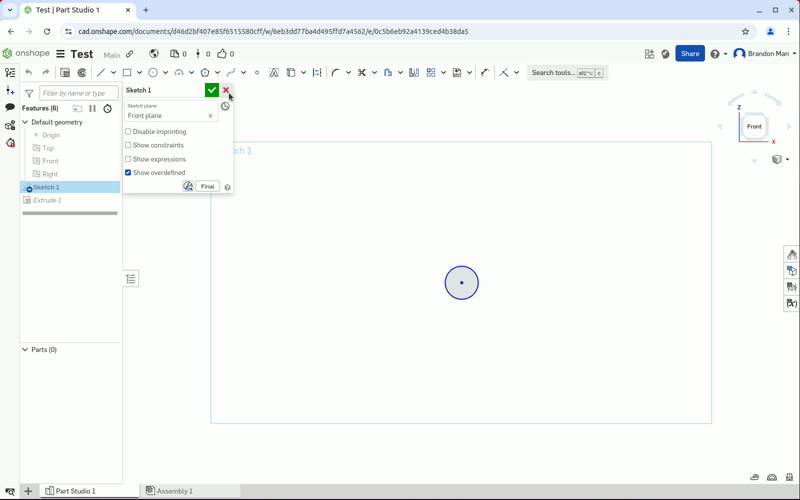
key(shift+s)
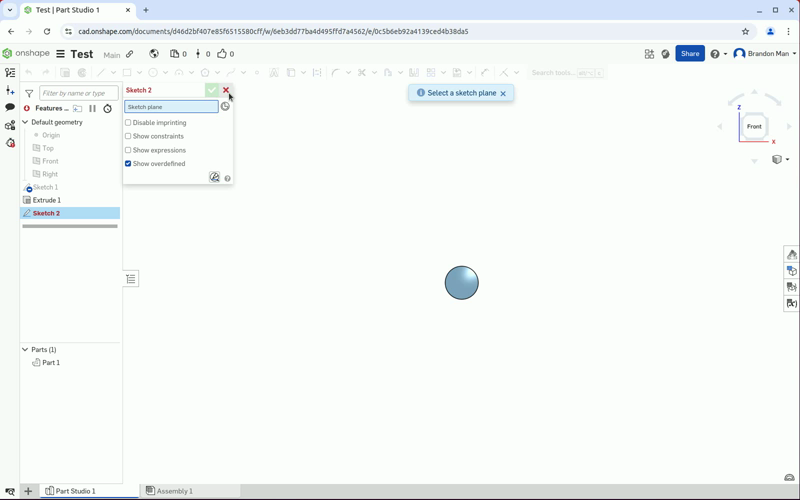
mouse_move(73, 163)
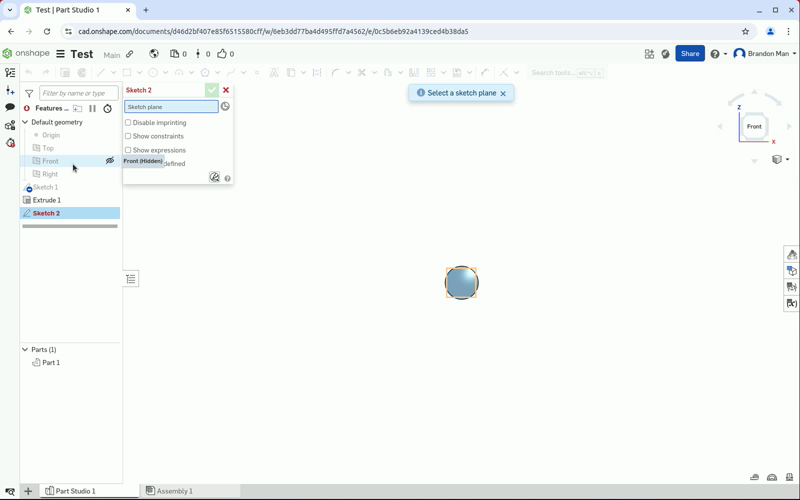
click(73, 163)
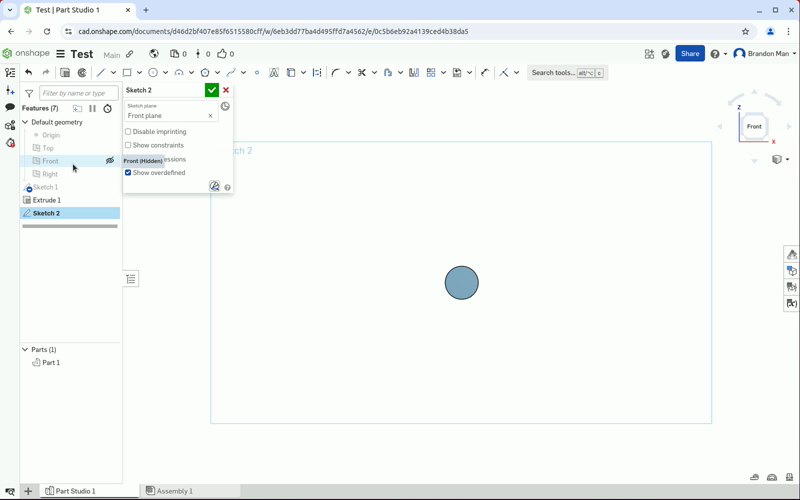
mouse_move(73, 352)
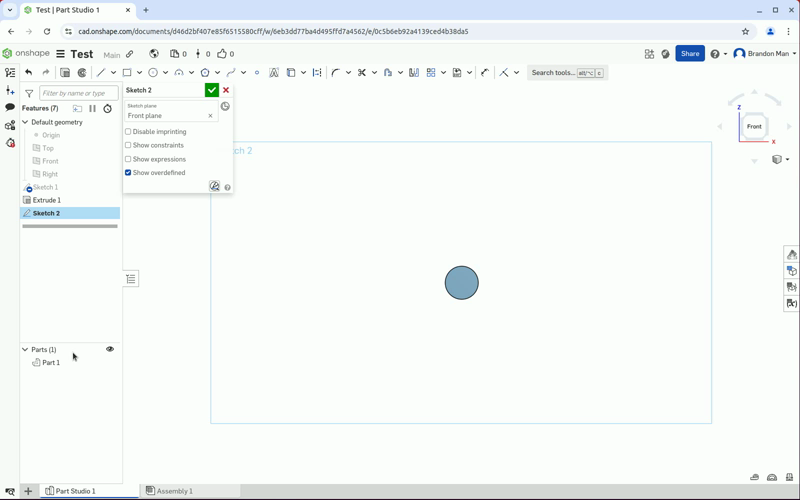
key(y)
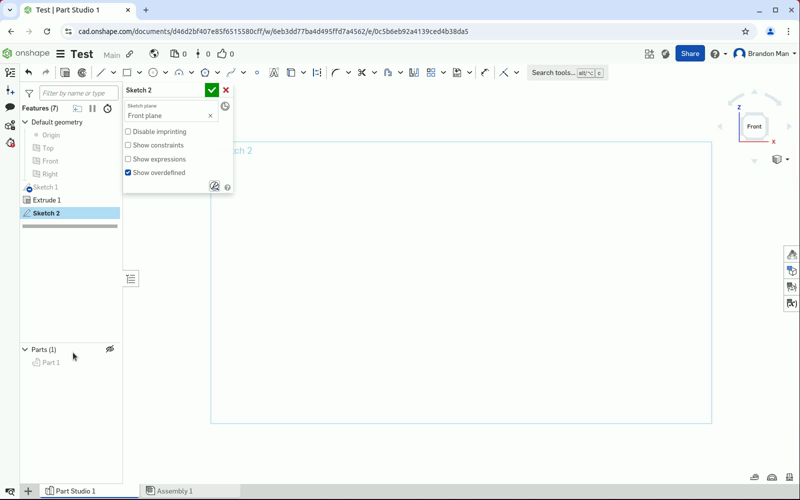
key(c)
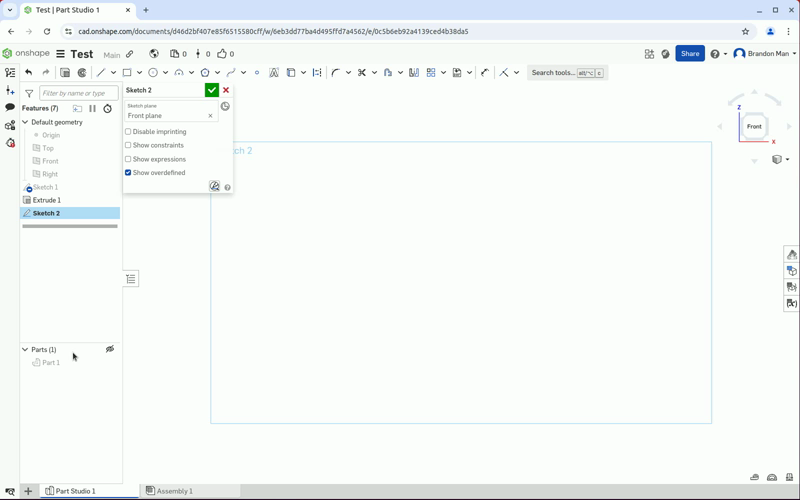
key_down(shift)
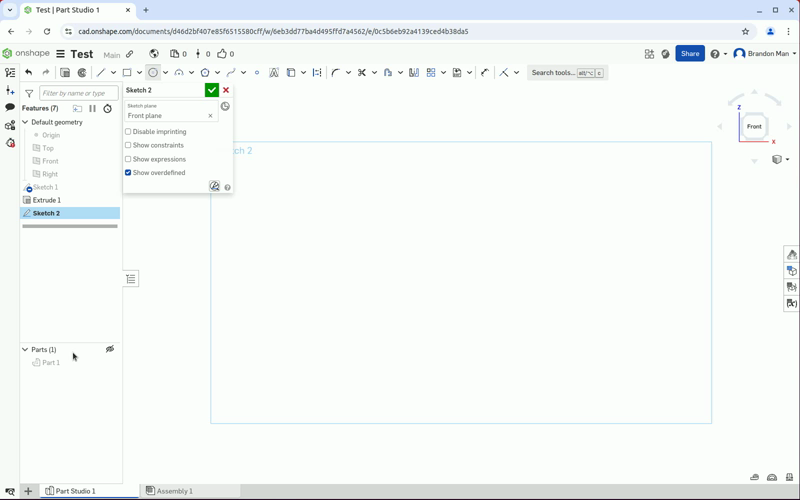
mouse_move(461, 282)
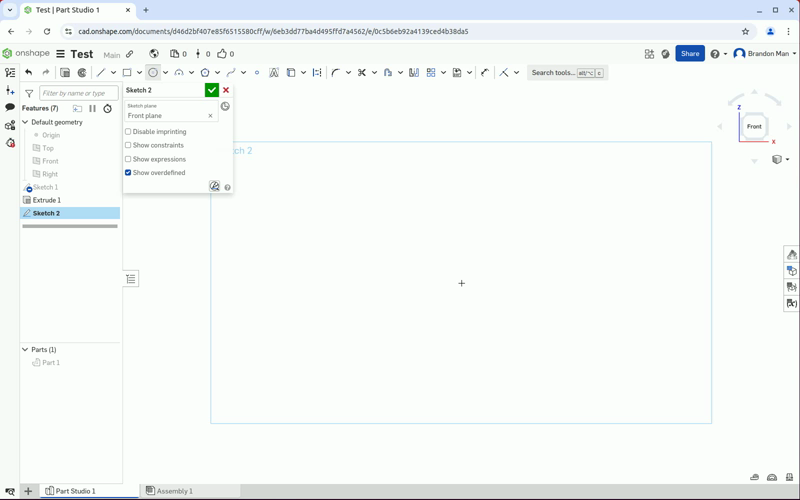
click(461, 282)
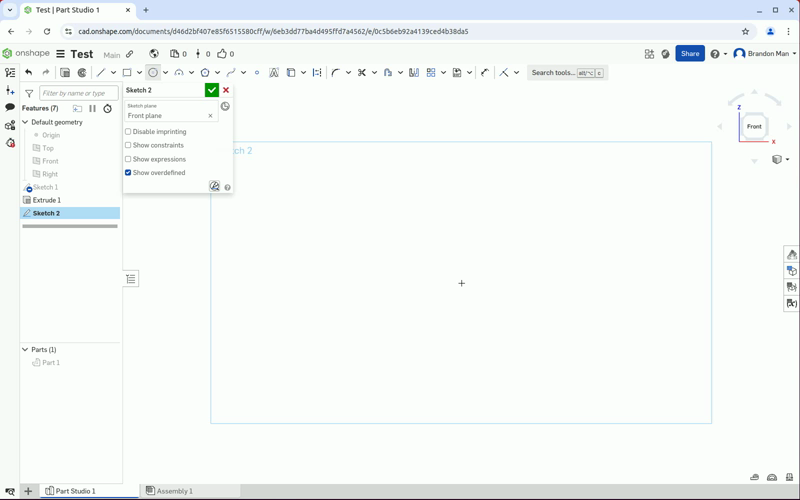
key_up(shift)
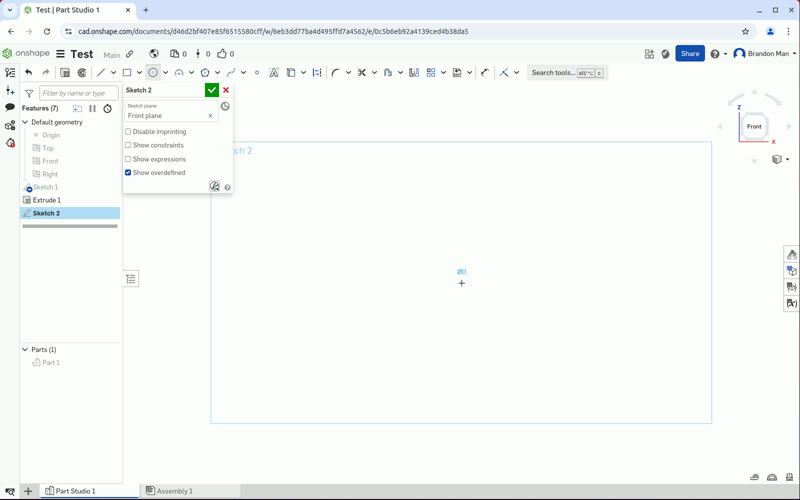
mouse_move(471, 282)
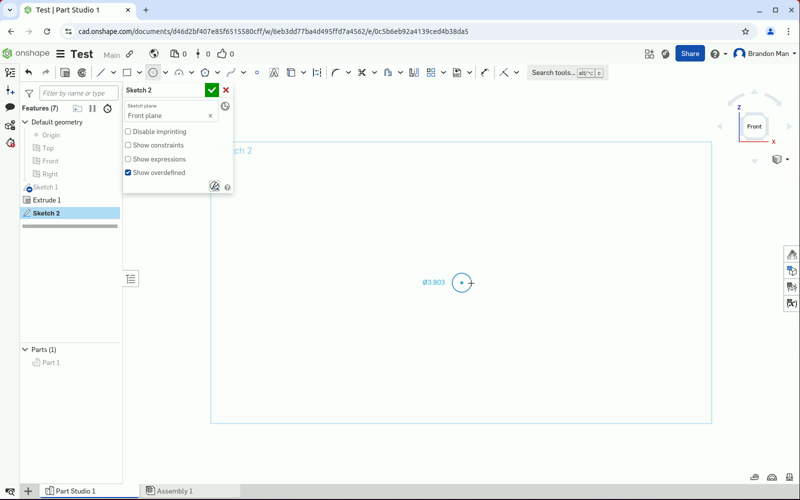
click(471, 282)
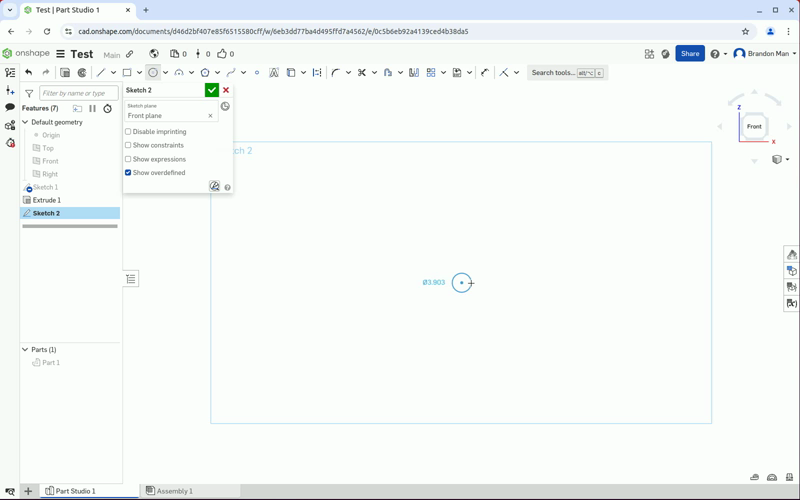
key(esc)
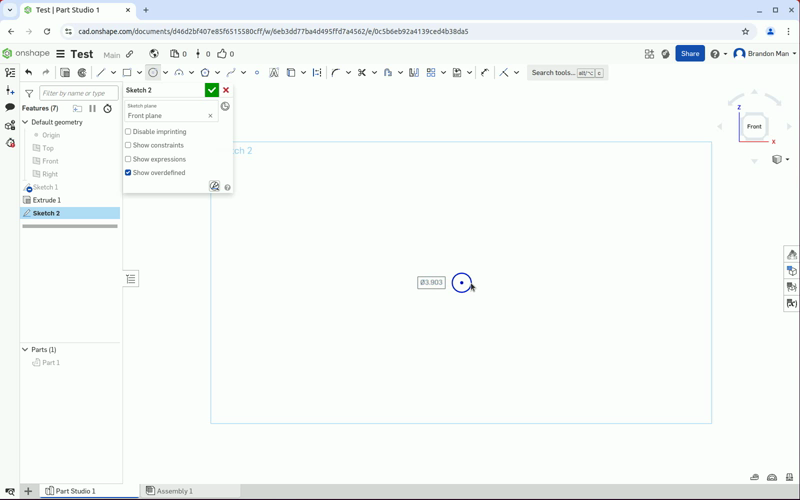
mouse_move(462, 290)
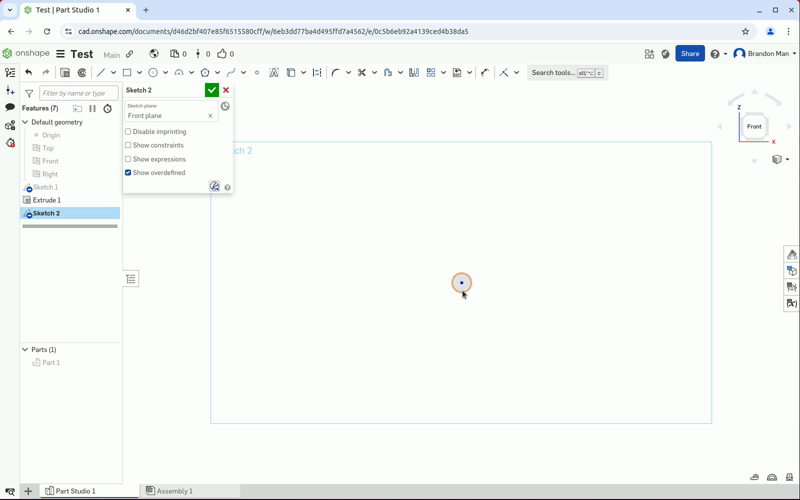
scroll(6)
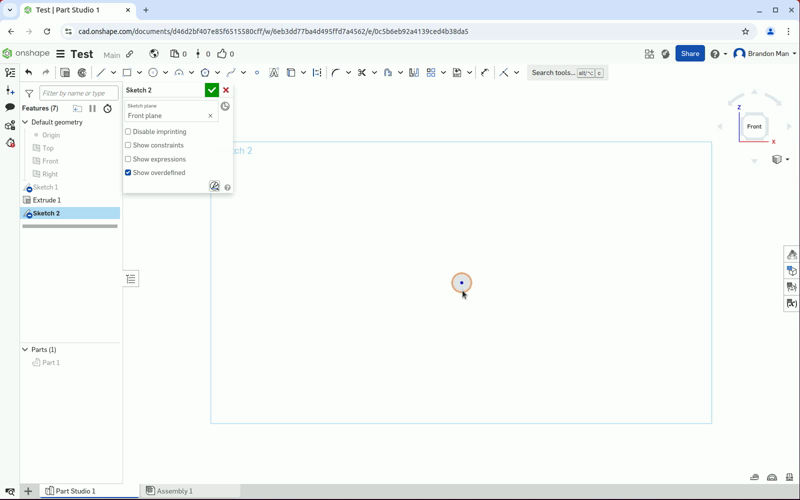
scroll(6)
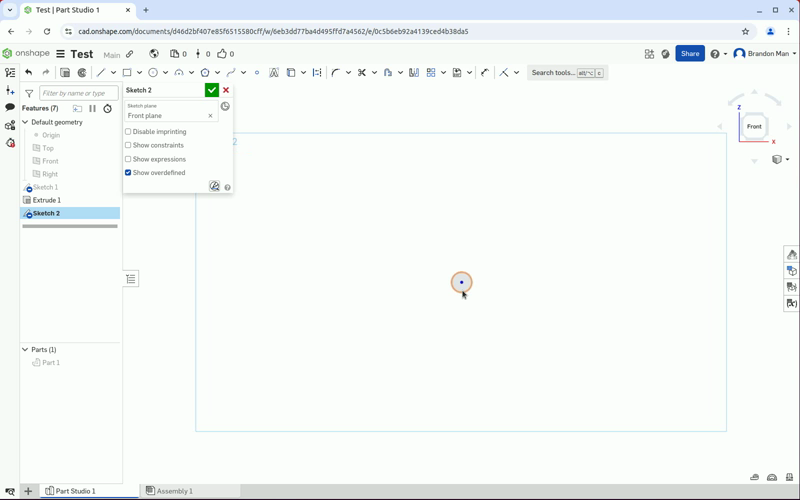
scroll(6)
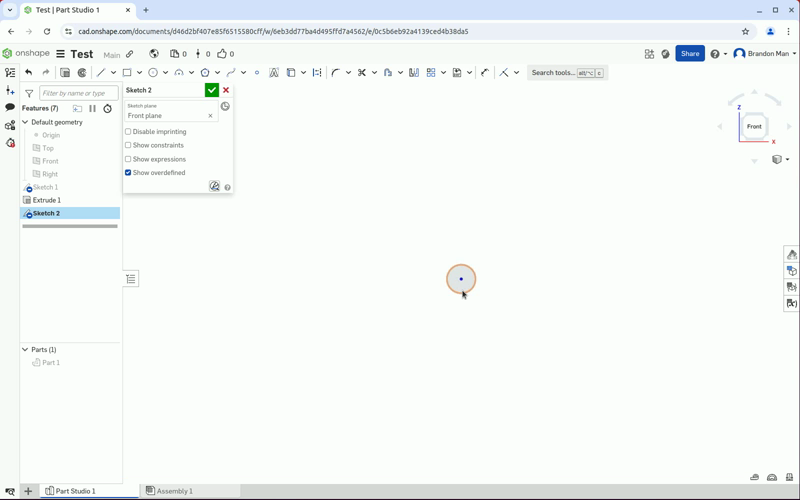
scroll(6)
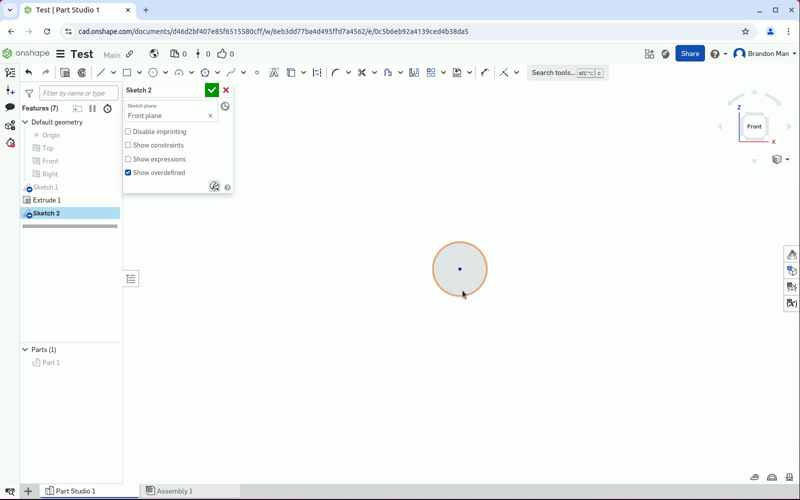
scroll(6)
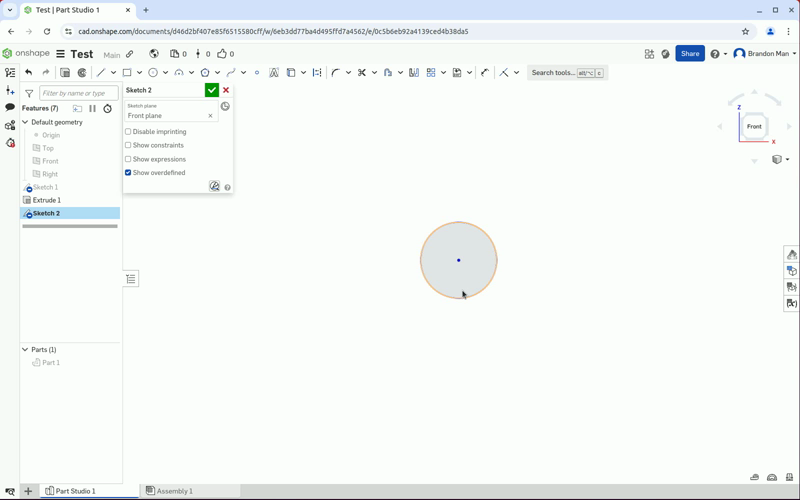
scroll(6)
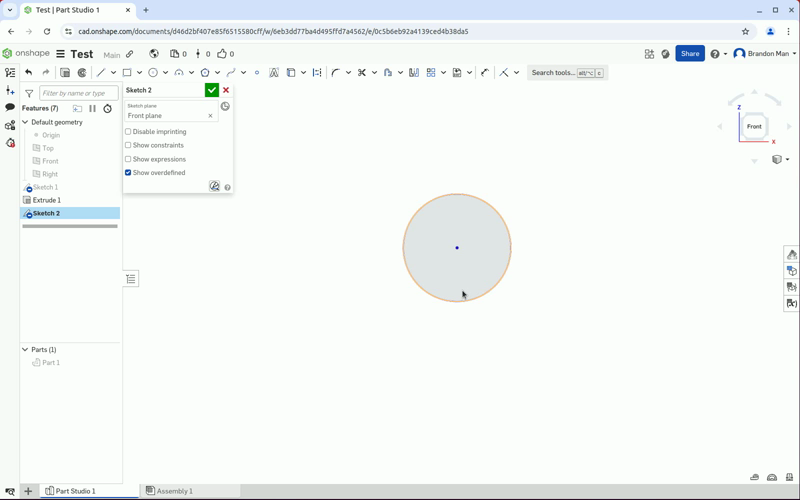
scroll(6)
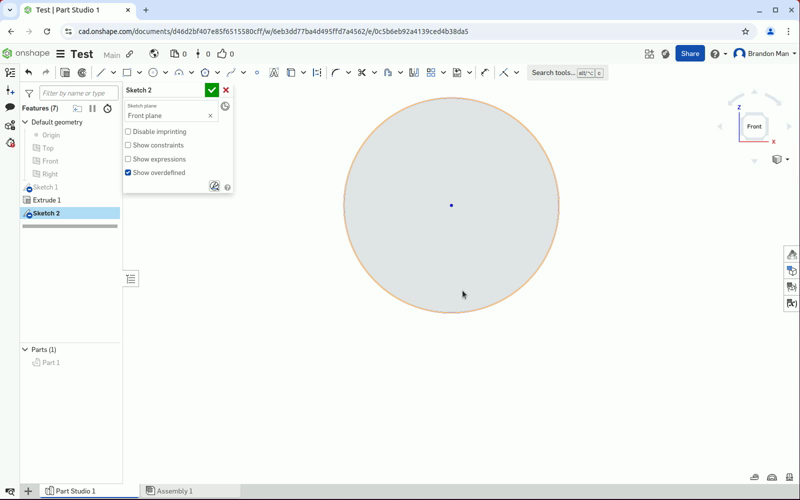
click(462, 290)
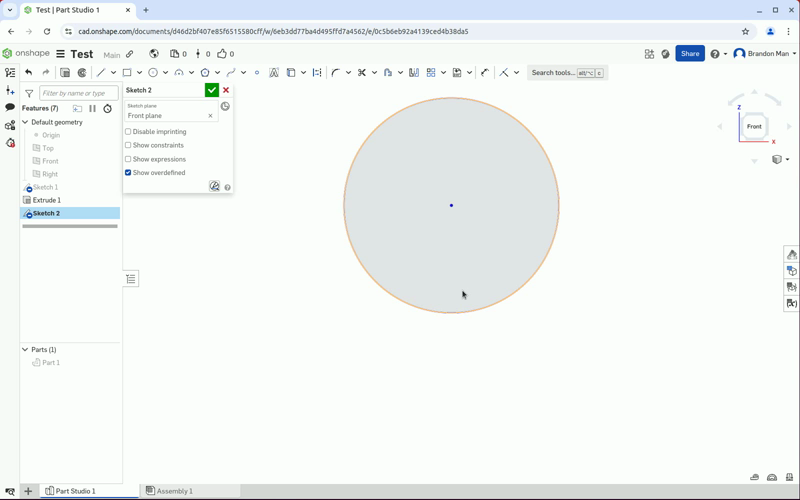
scroll(-6)
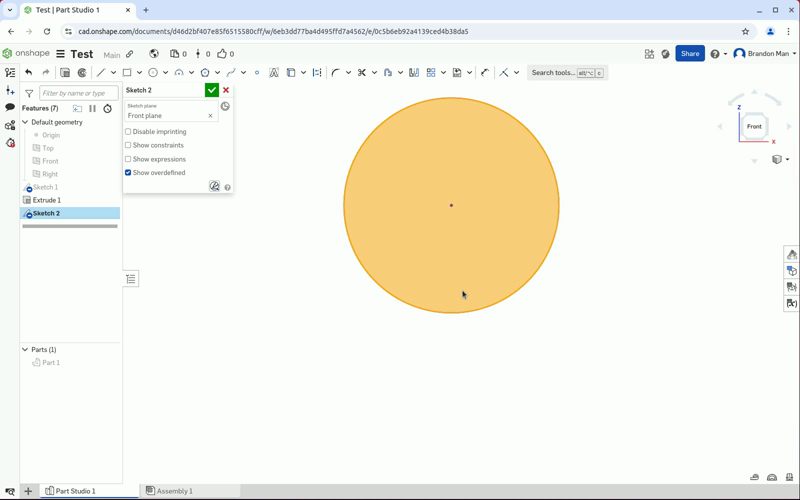
scroll(-6)
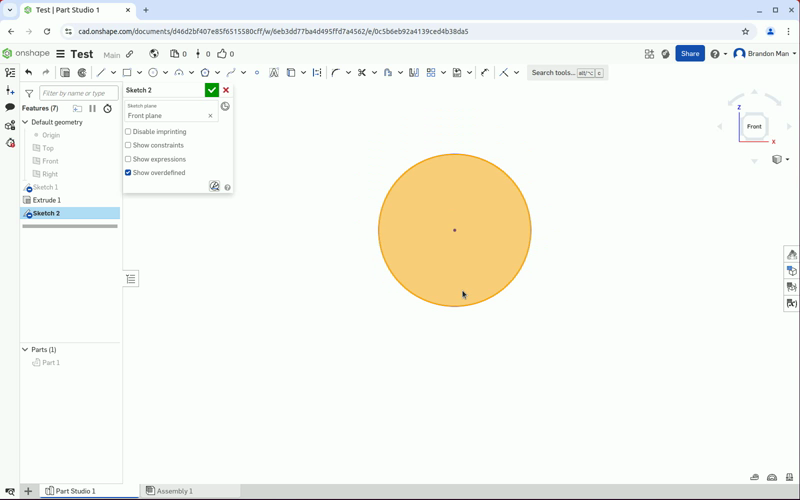
scroll(-6)
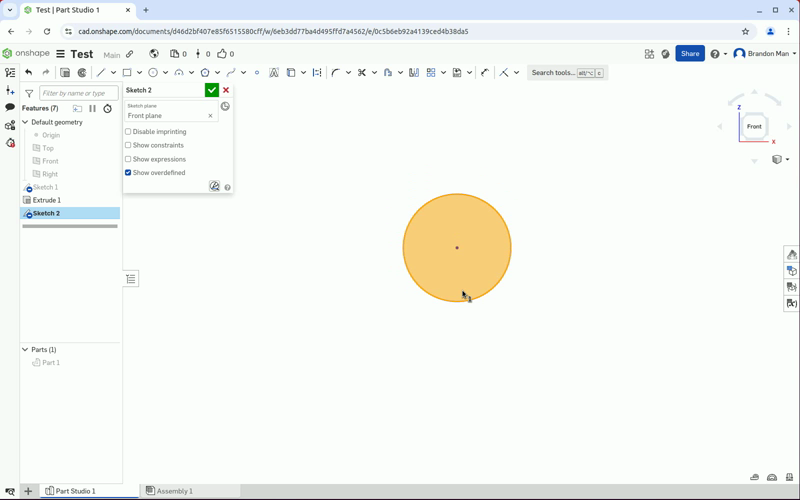
scroll(-6)
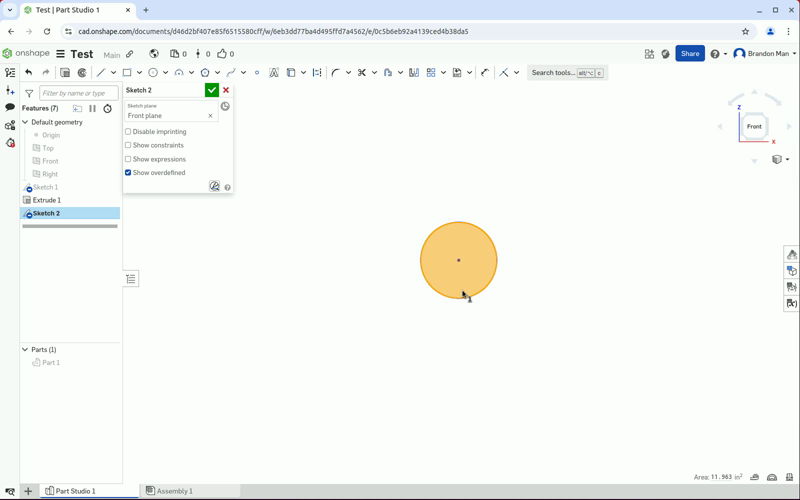
scroll(-6)
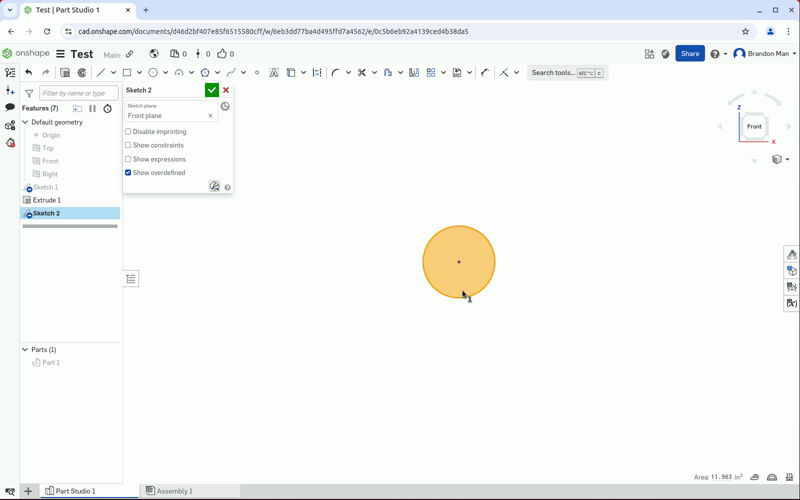
scroll(-6)
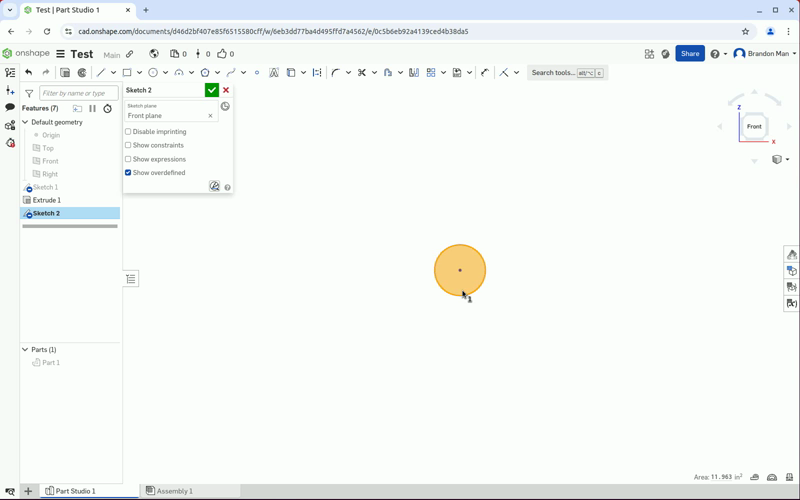
scroll(-6)
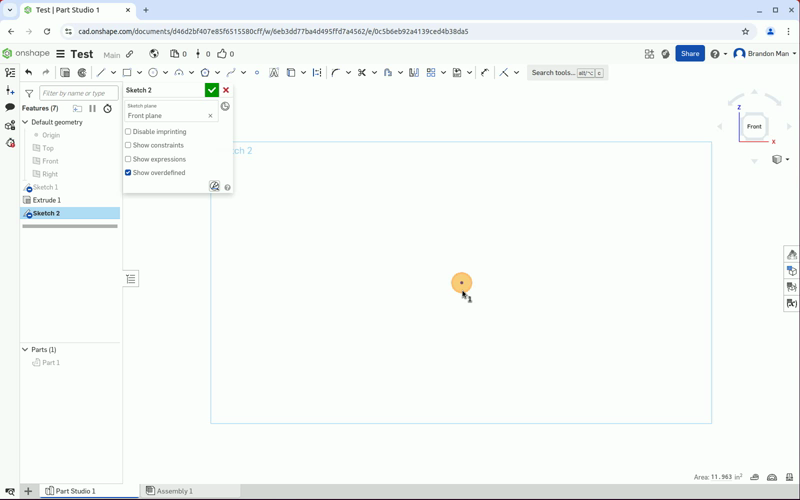
mouse_move(73, 352)
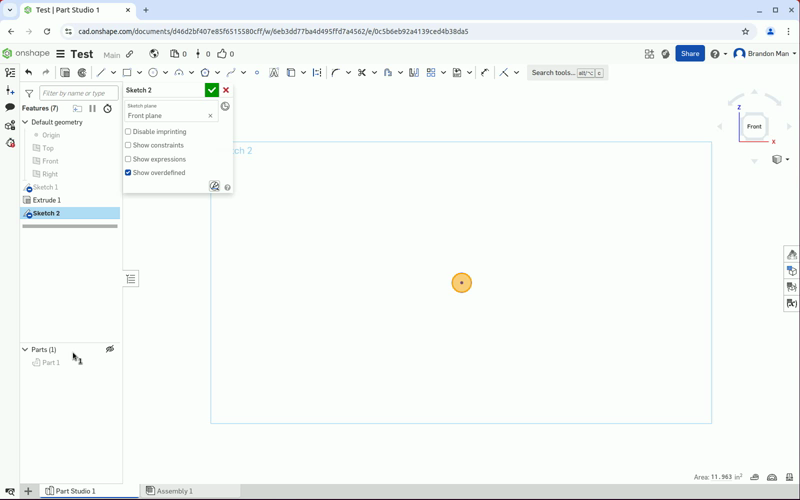
key(shift+y)
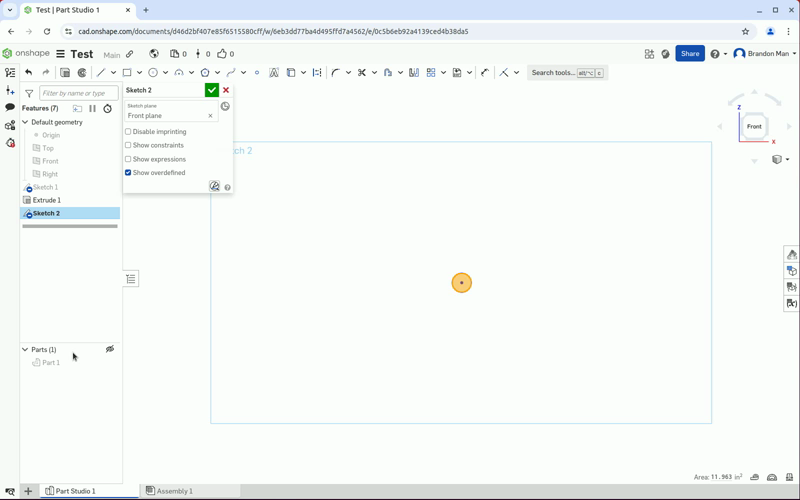
key(shift+e)
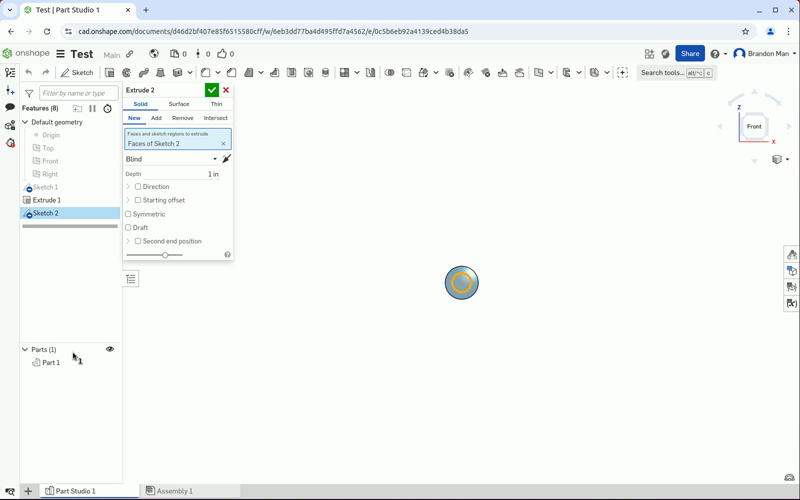
mouse_move(143, 106)
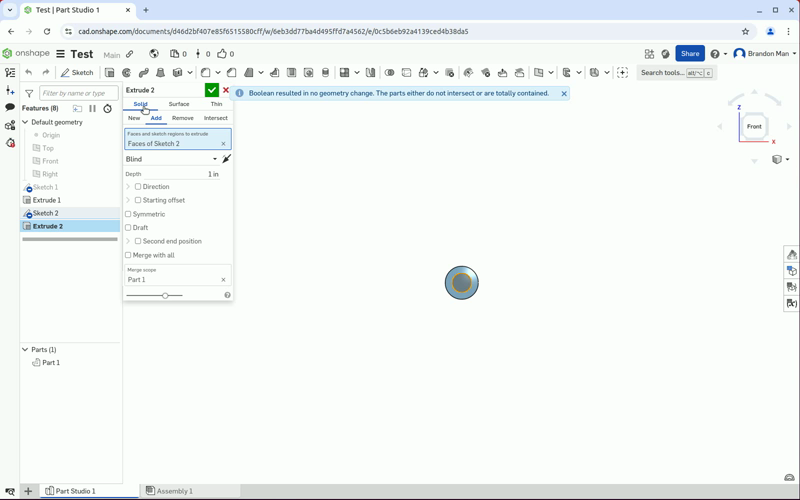
click(143, 106)
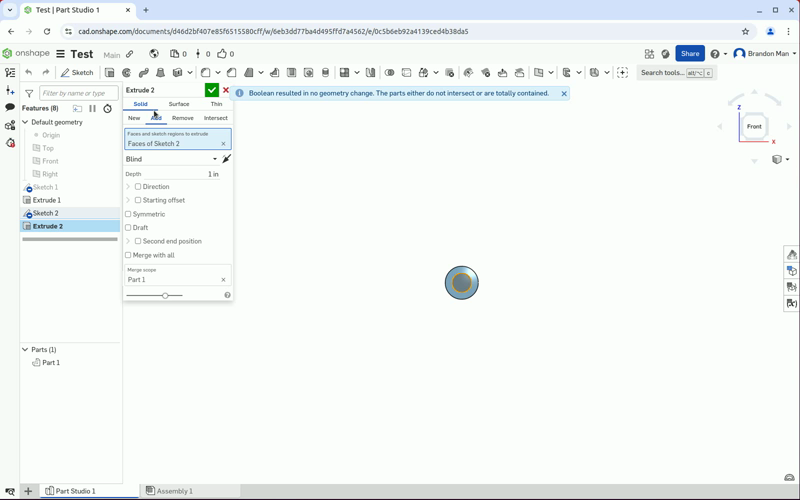
mouse_move(186, 120)
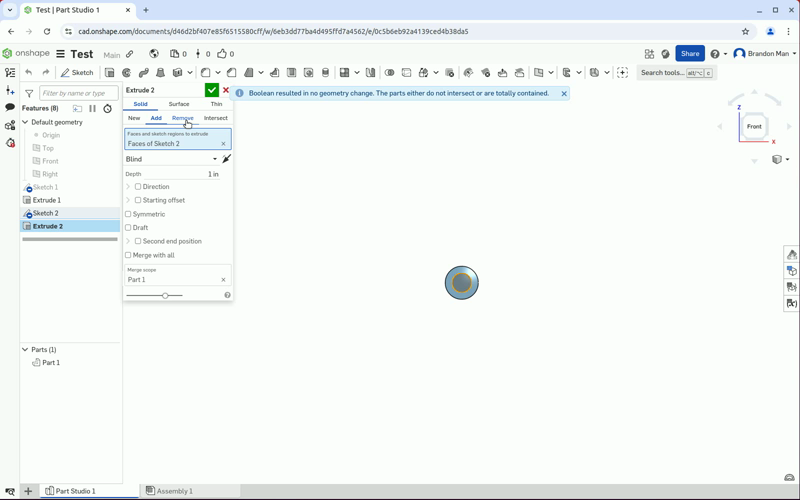
click(186, 120)
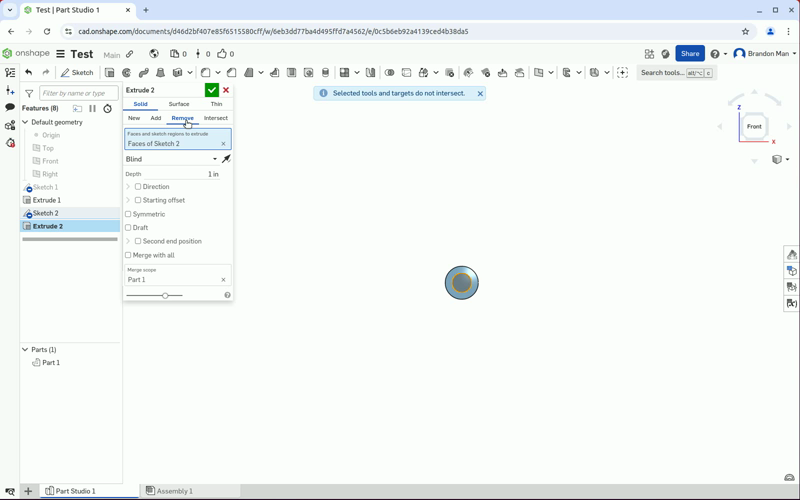
key(tab, 4)
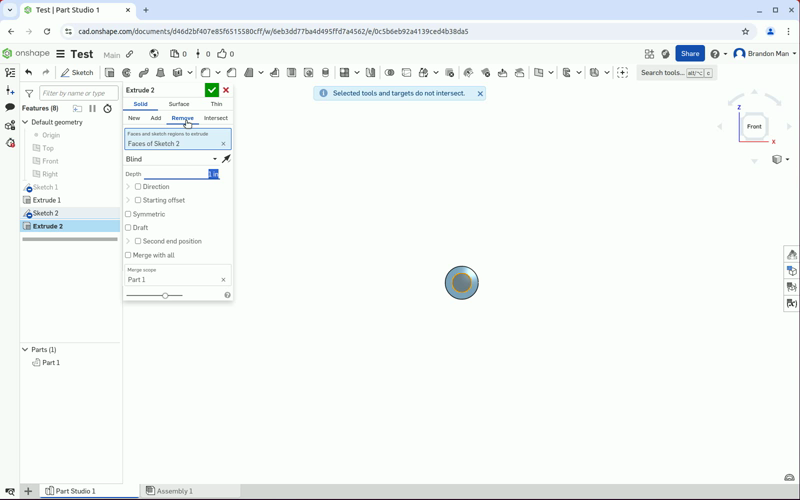
text(-0.241)
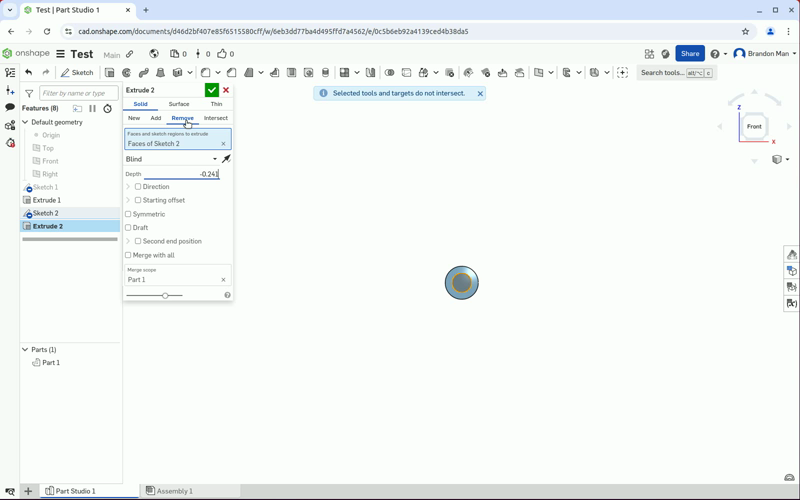
key(tab, 6)
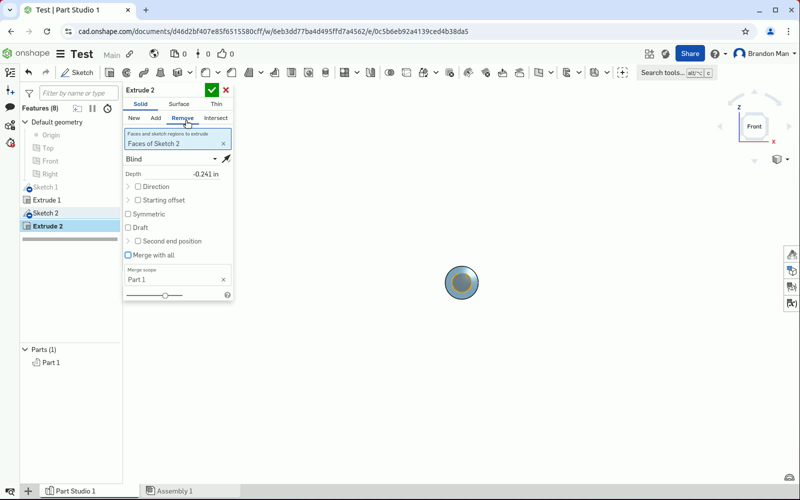
key(space)
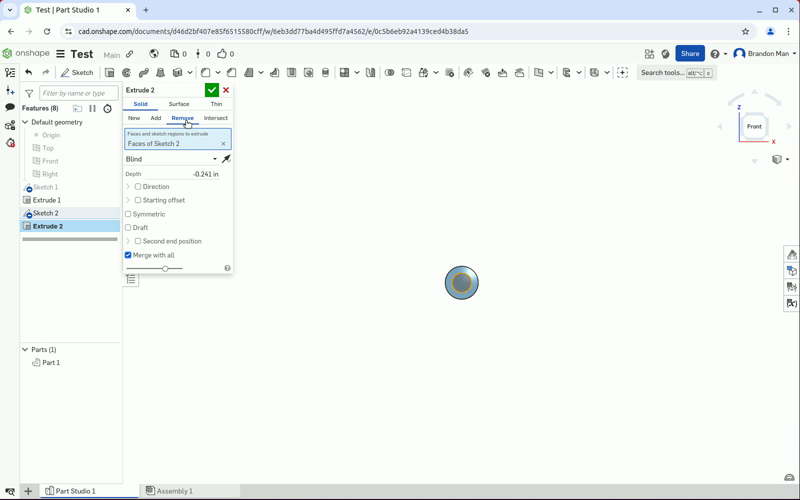
key(enter)
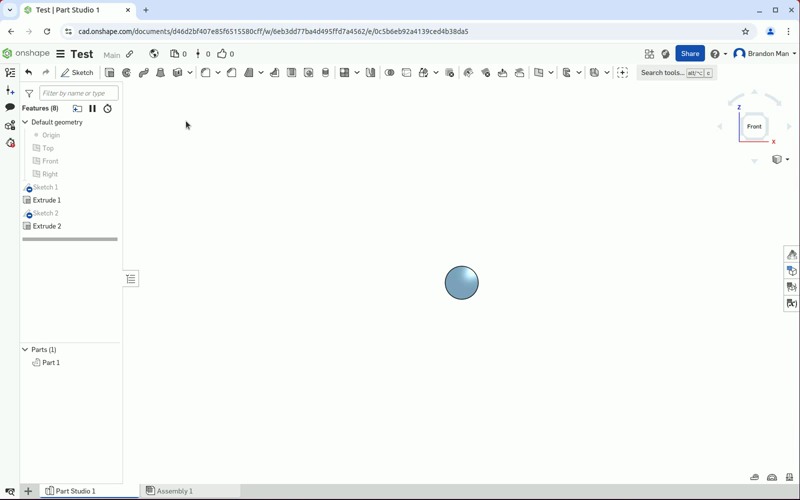
key(shift+h)
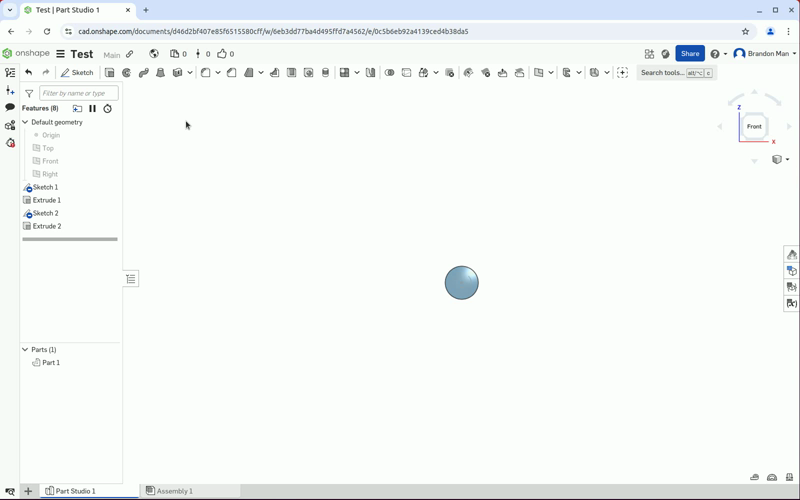
key(shift+h)
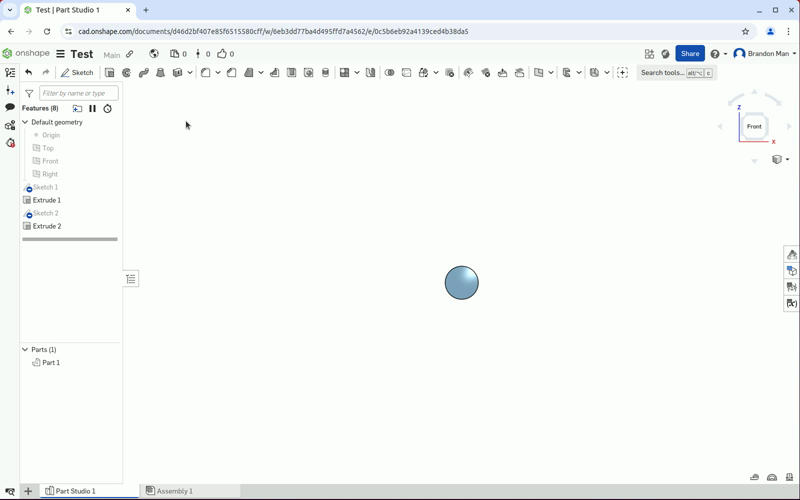
mouse_move(73, 189)
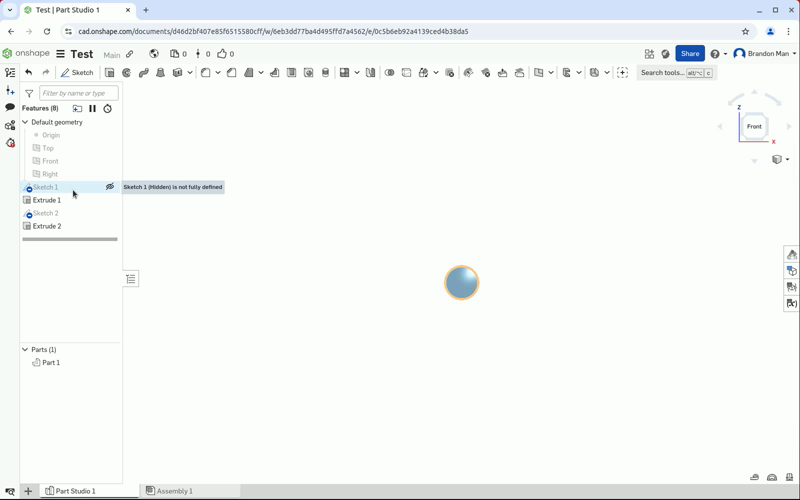
click(73, 189)
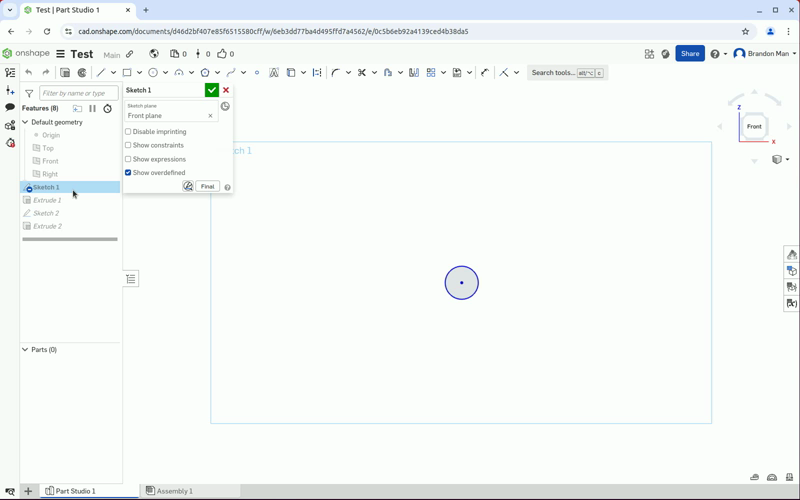
mouse_move(229, 92)
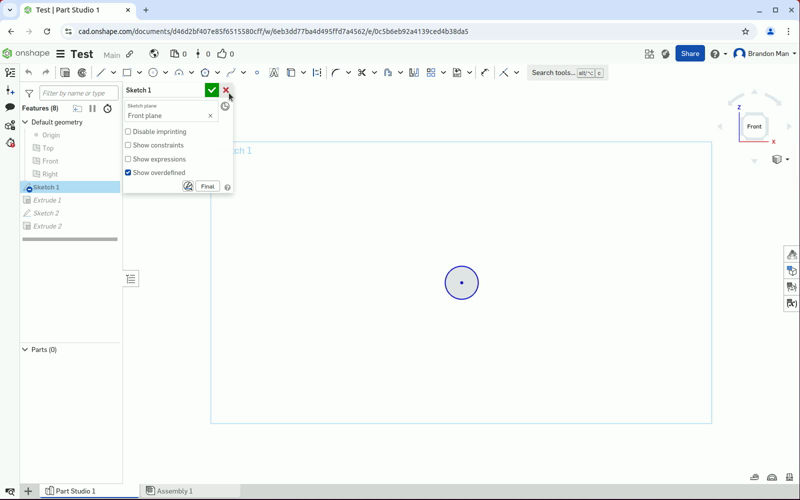
click(229, 92)
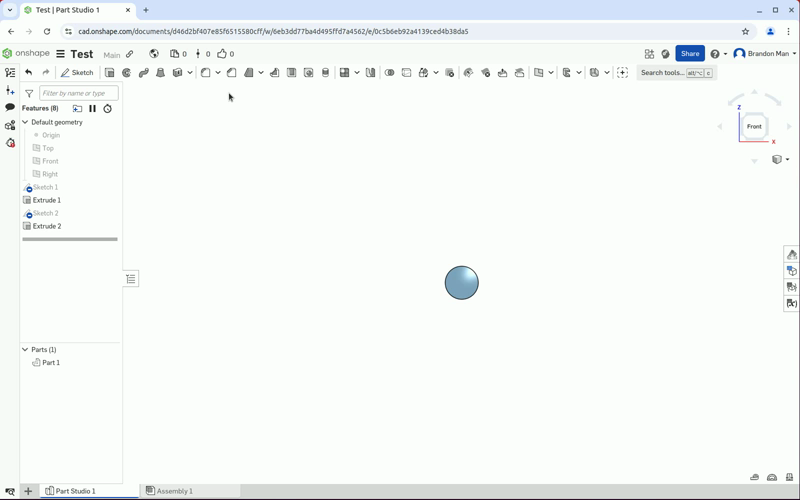
mouse_move(541, 75)
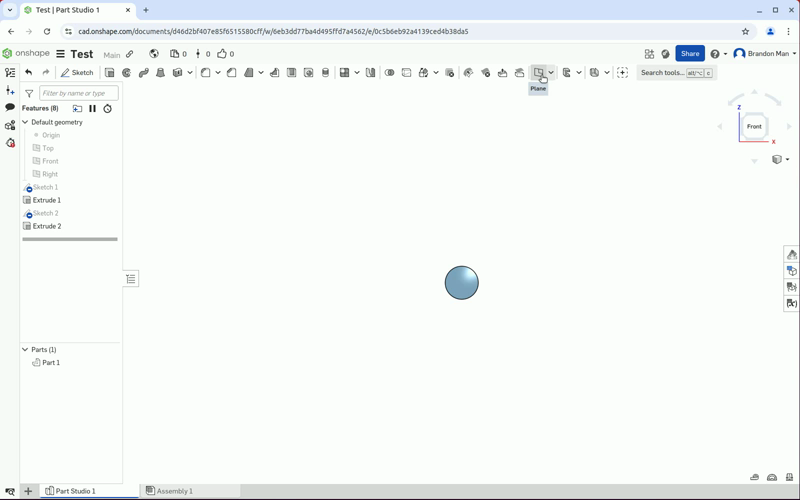
click(541, 75)
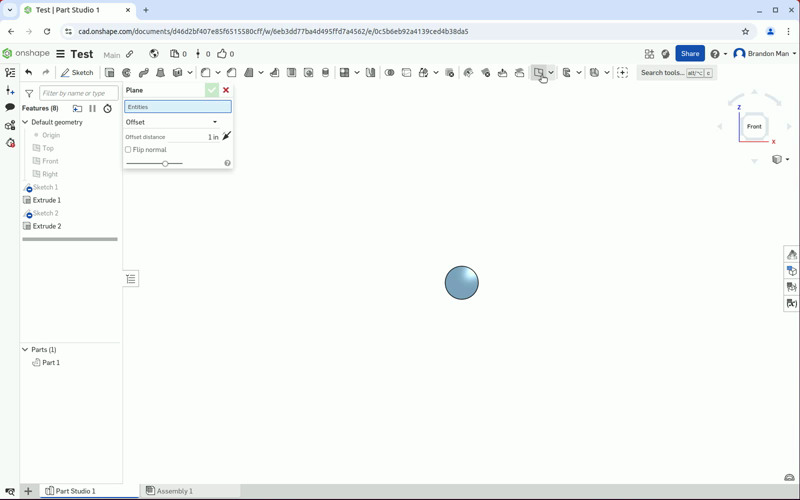
mouse_move(73, 163)
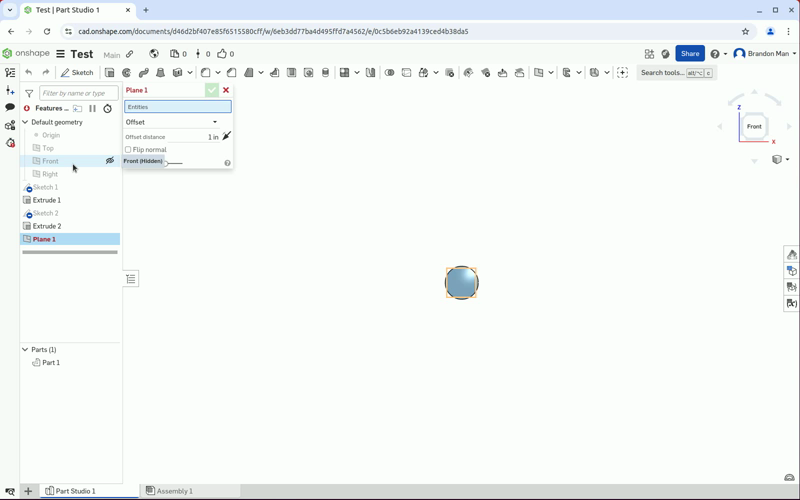
click(73, 163)
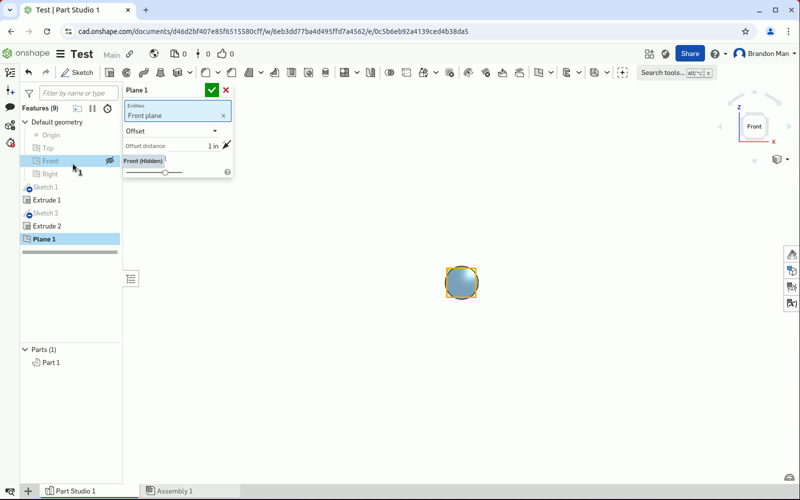
key(tab, 2)
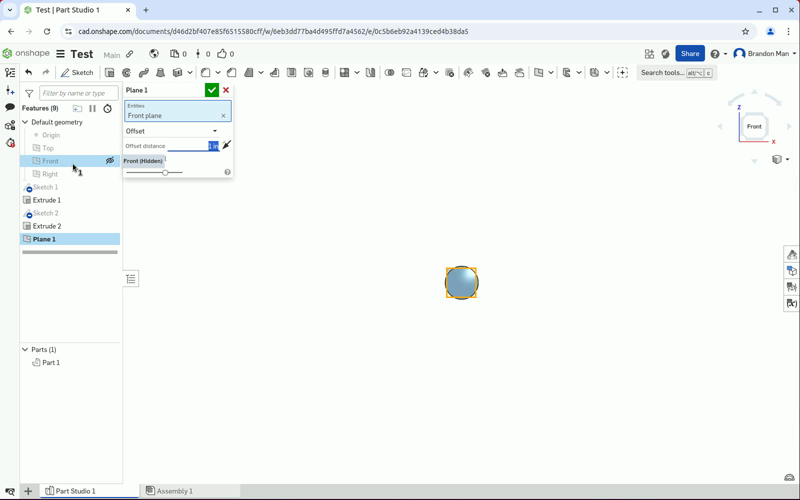
text(23.108)
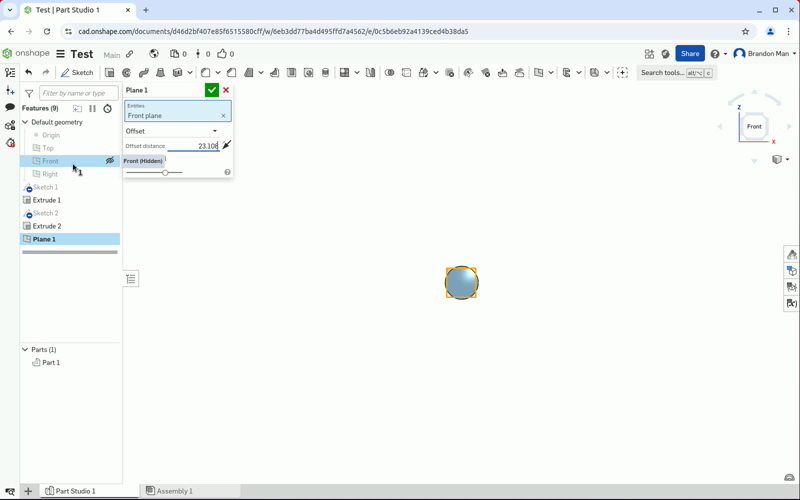
key(enter, 2)
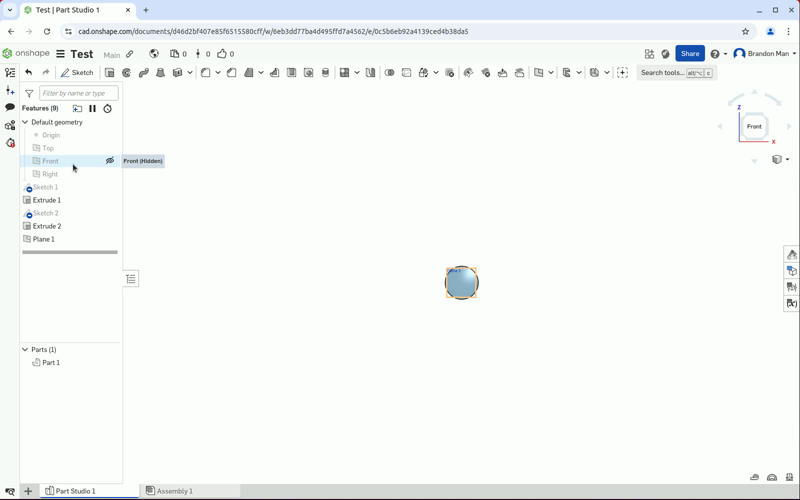
key(shift+s)
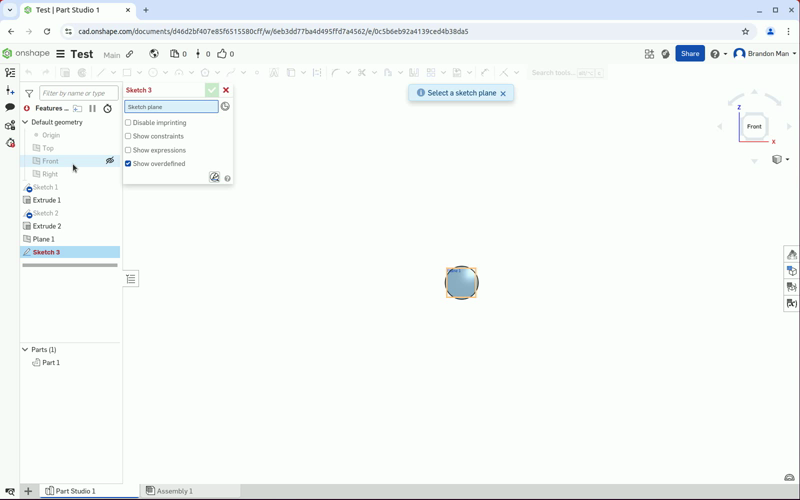
mouse_move(73, 241)
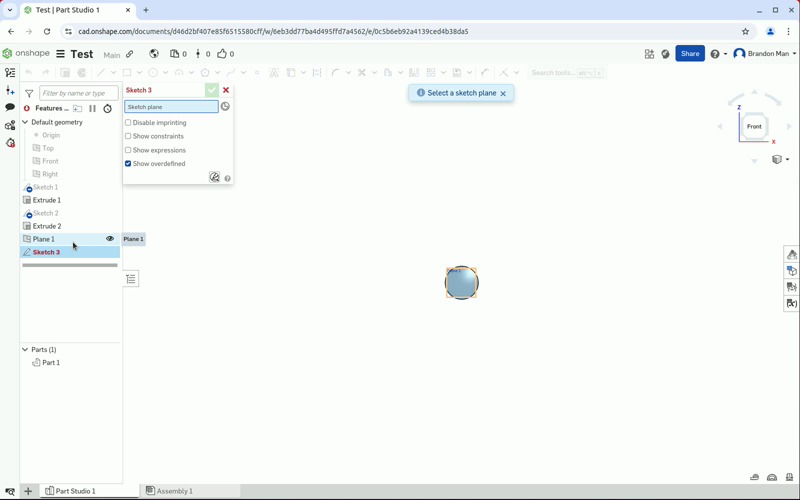
click(73, 241)
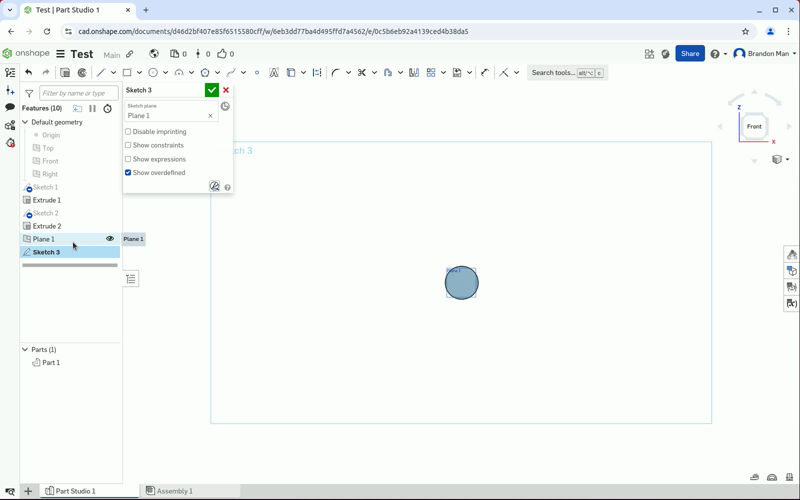
mouse_move(73, 352)
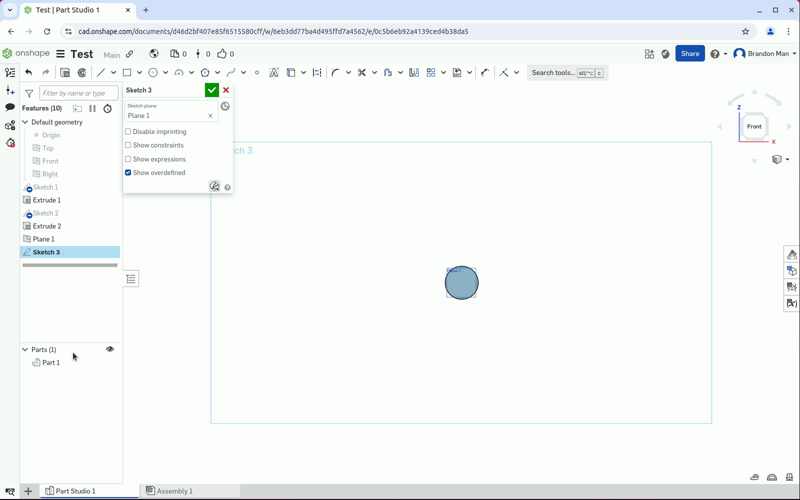
key(y)
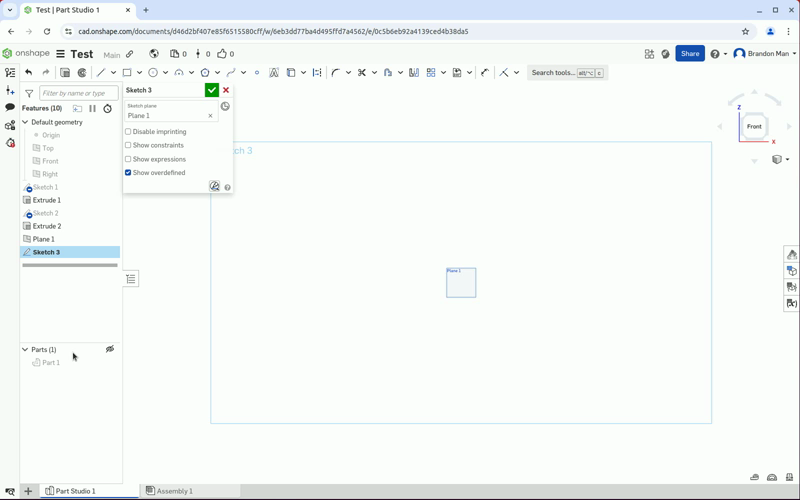
key(c)
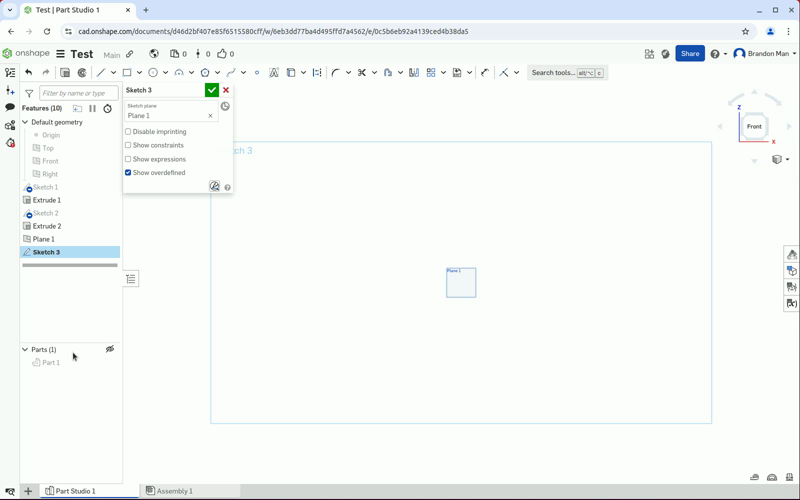
key_down(shift)
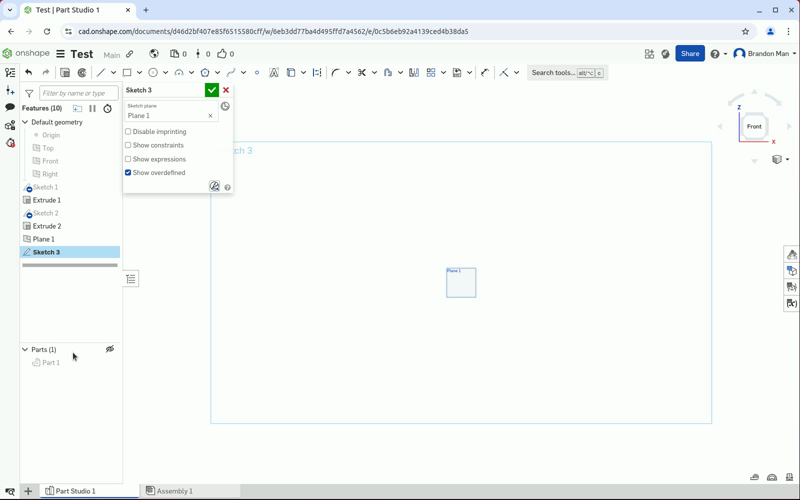
mouse_move(461, 282)
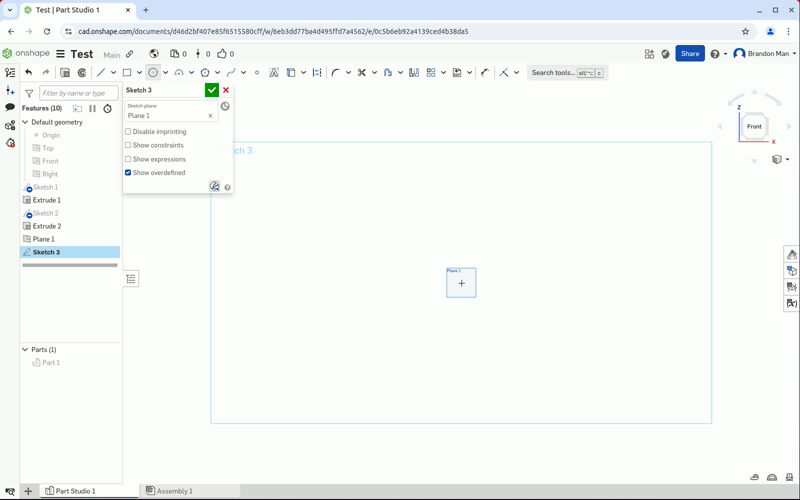
click(461, 282)
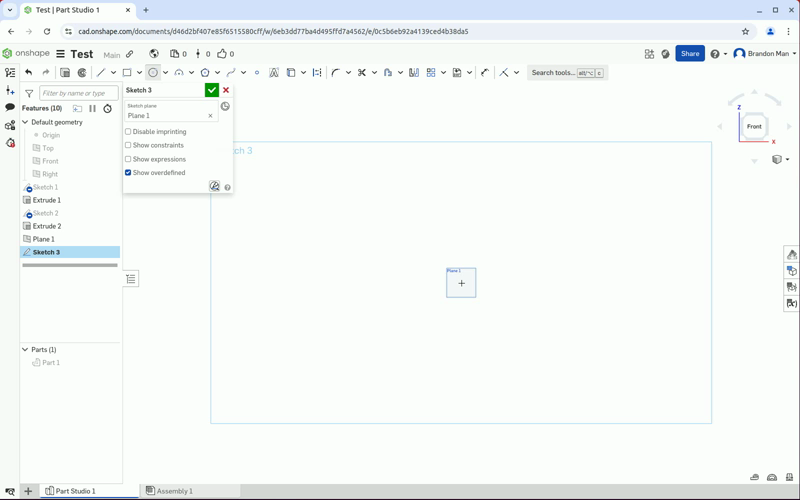
key_up(shift)
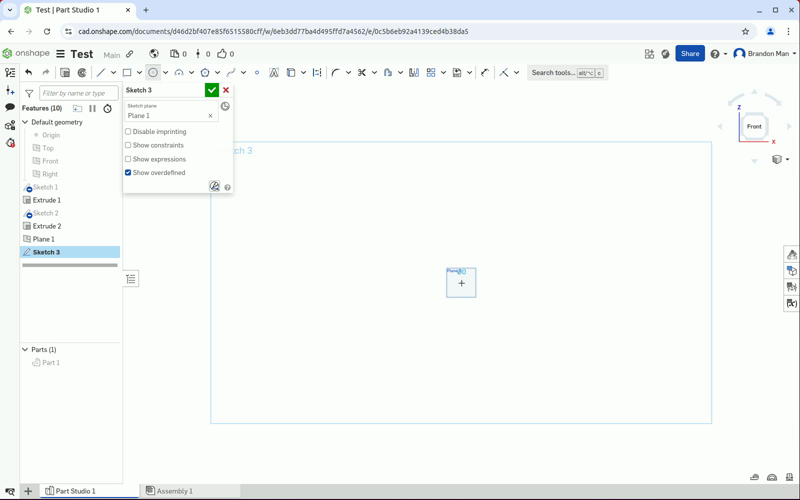
mouse_move(471, 282)
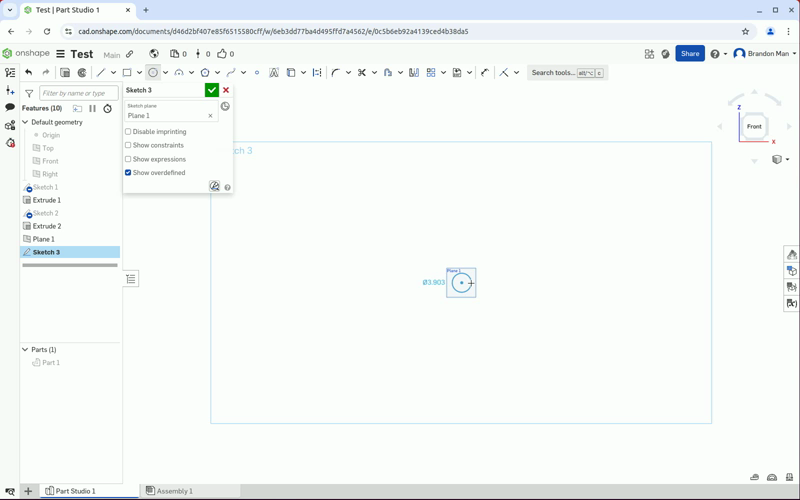
click(471, 282)
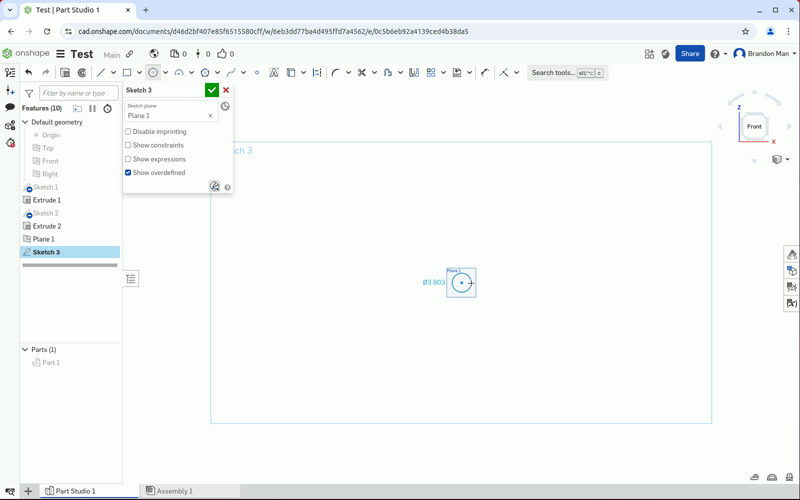
key(esc)
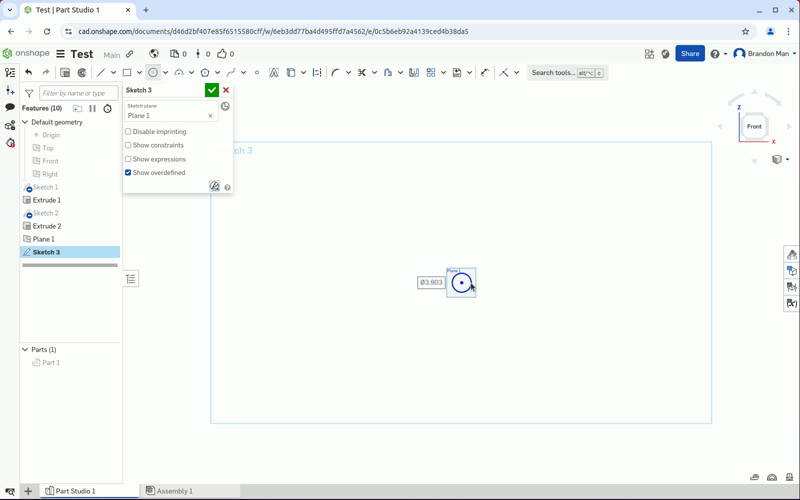
mouse_move(467, 279)
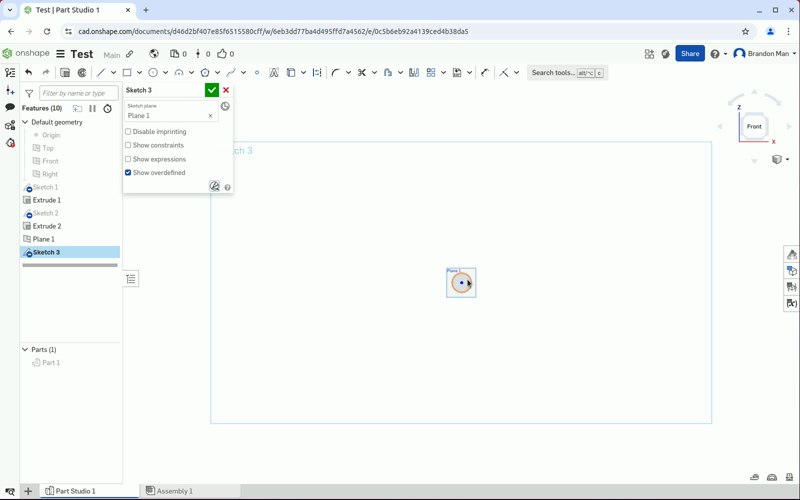
scroll(6)
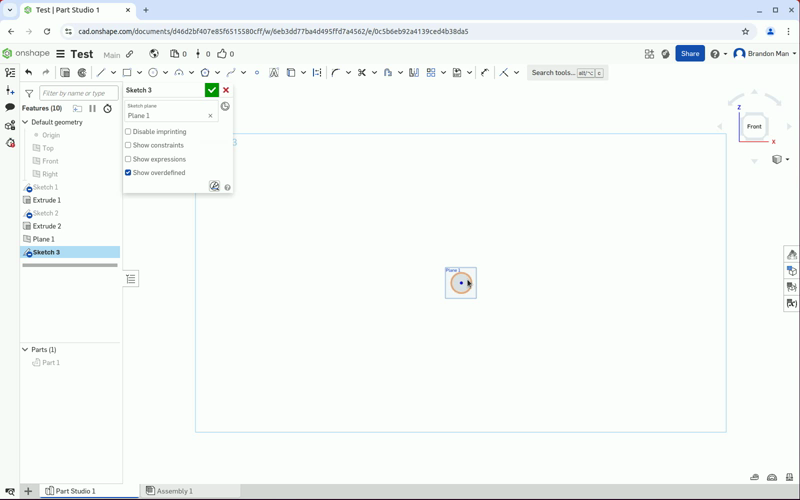
scroll(6)
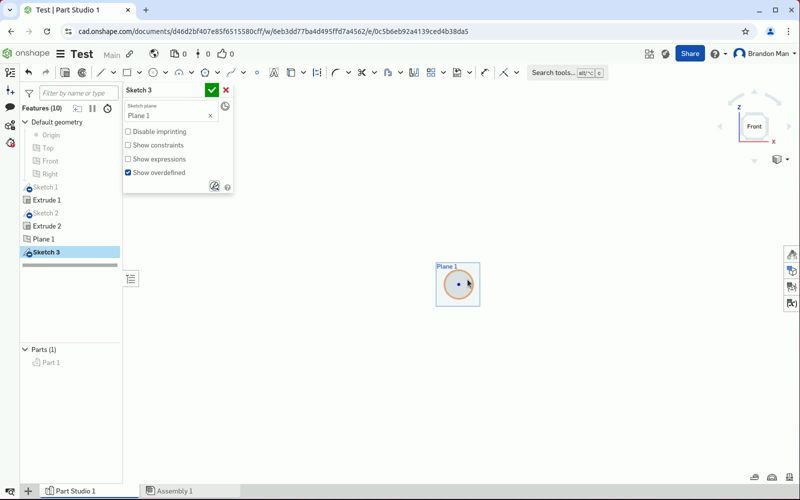
scroll(6)
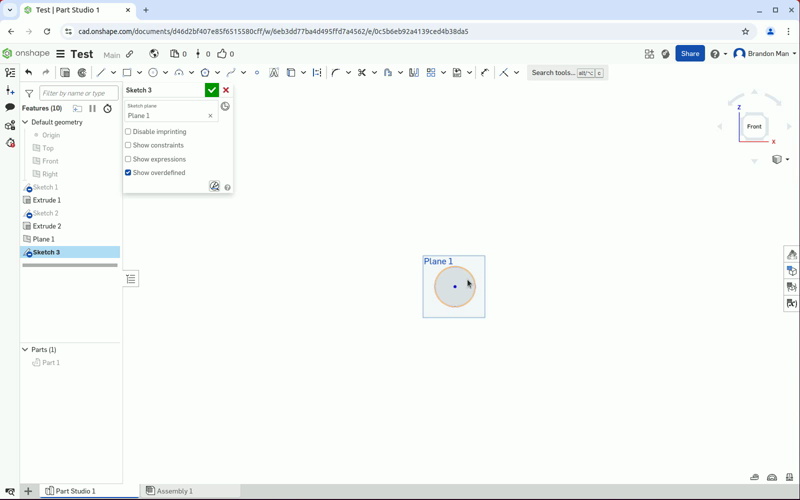
scroll(6)
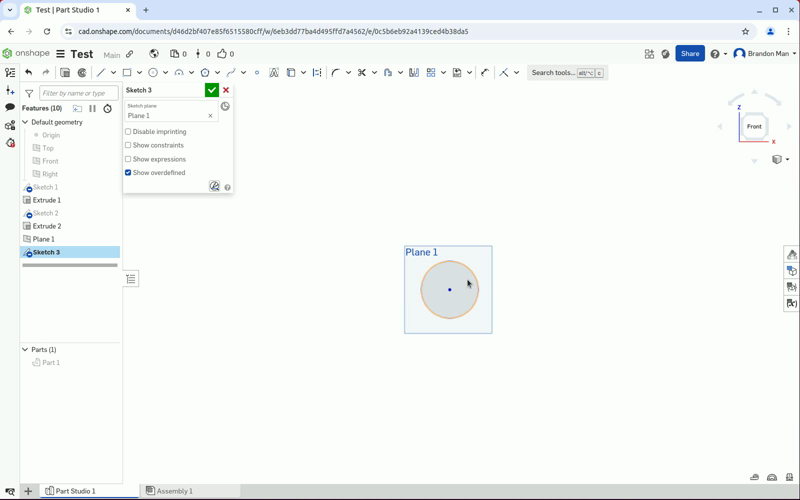
scroll(6)
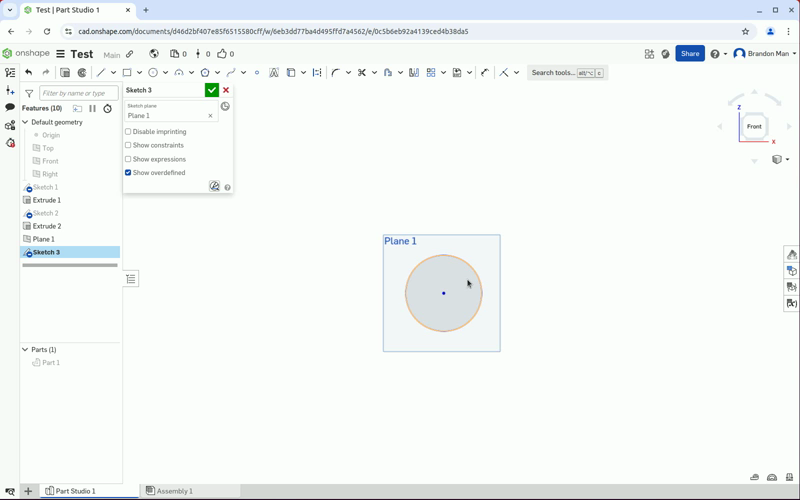
scroll(6)
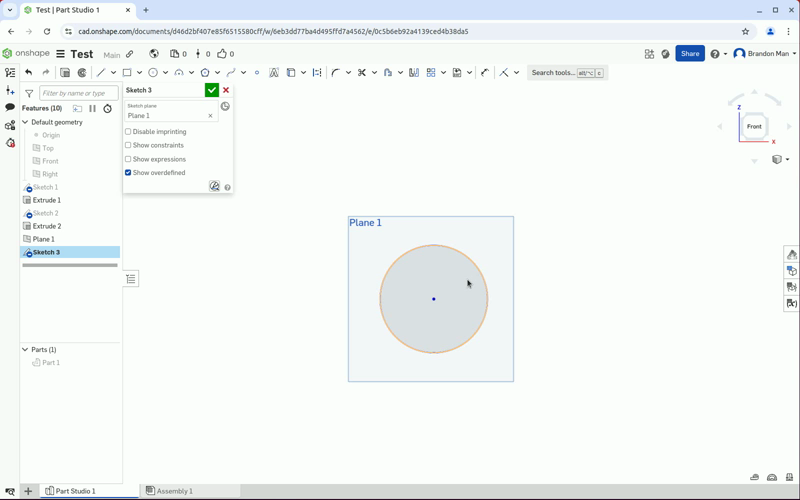
scroll(6)
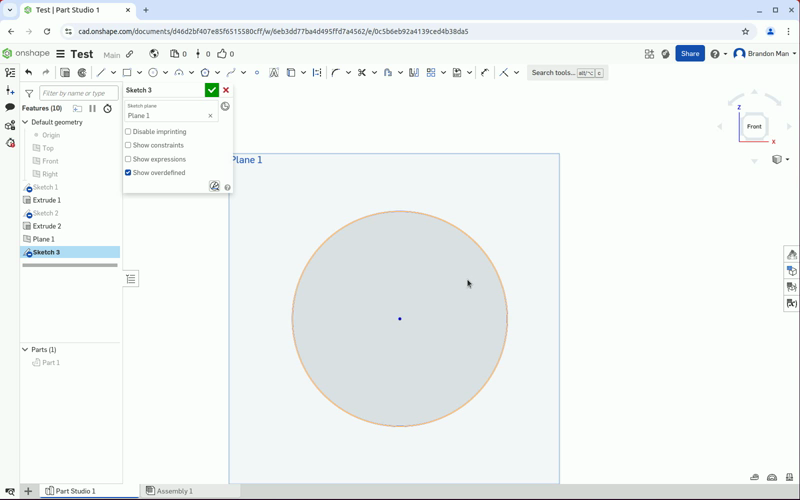
click(467, 279)
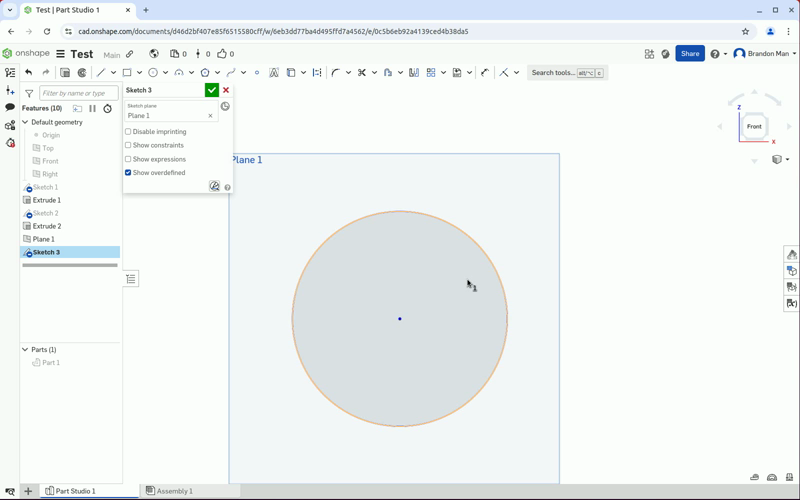
scroll(-6)
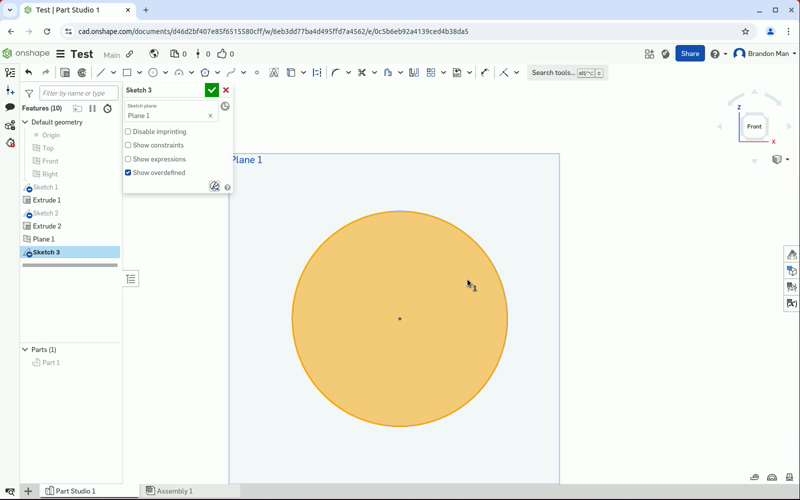
scroll(-6)
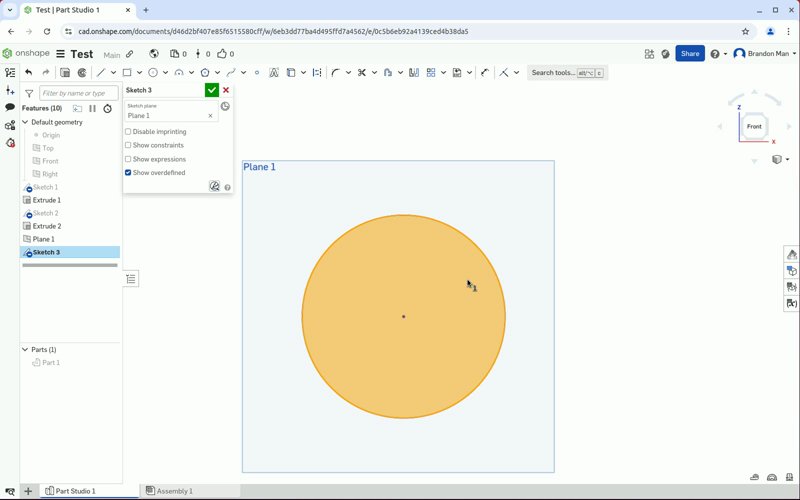
scroll(-6)
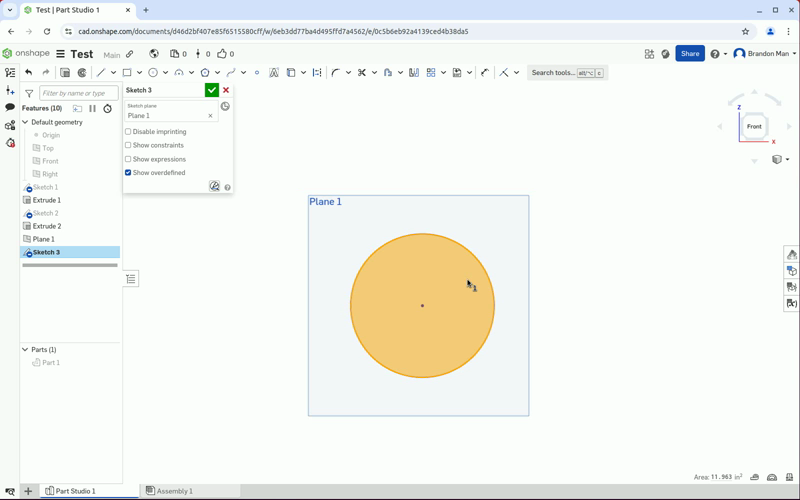
scroll(-6)
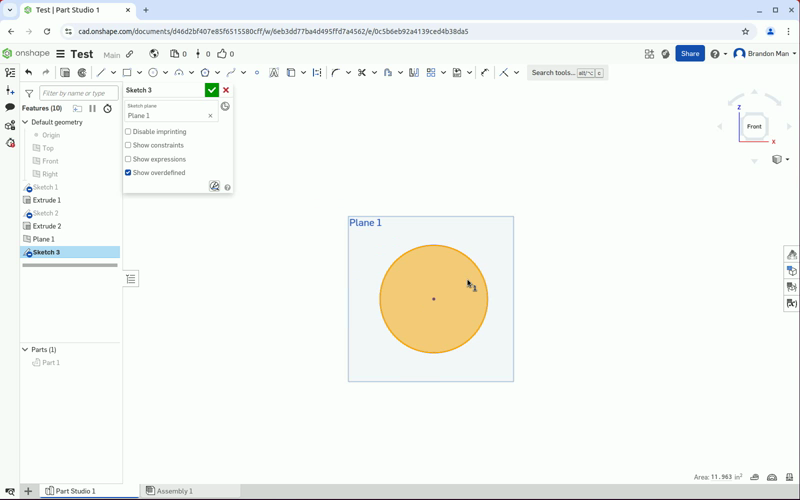
scroll(-6)
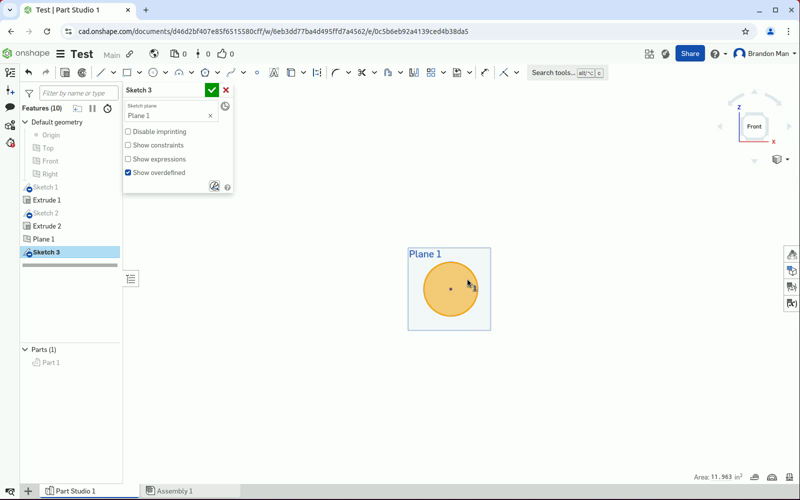
scroll(-6)
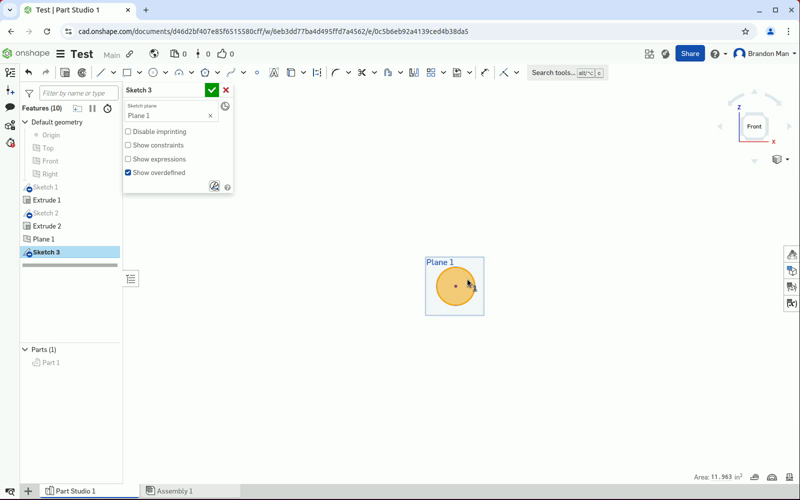
scroll(-6)
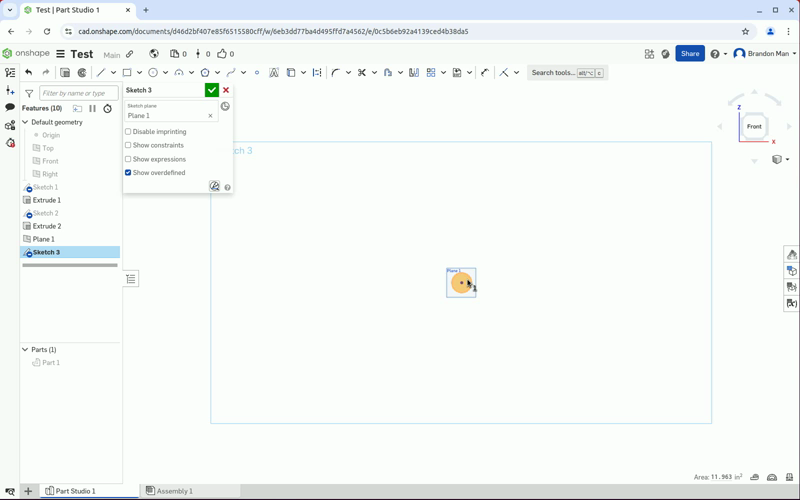
mouse_move(73, 352)
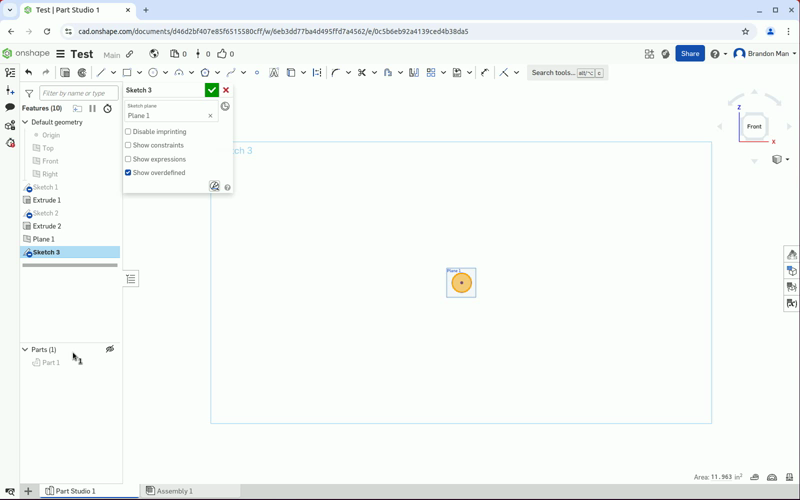
key(shift+y)
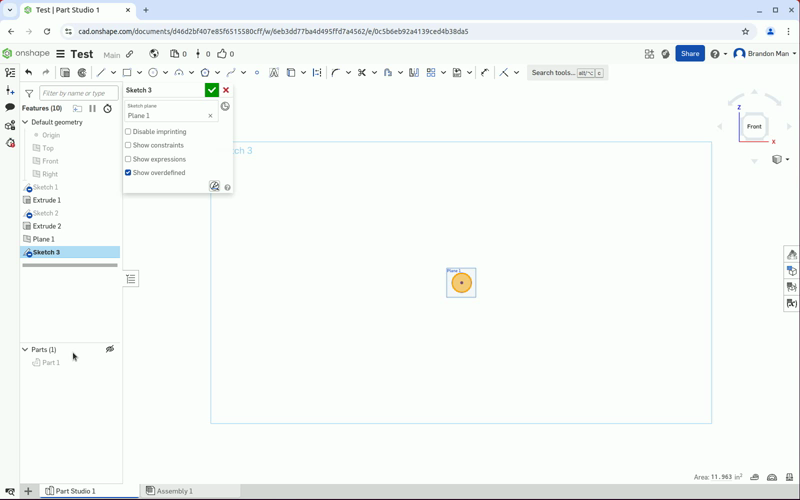
key(shift+e)
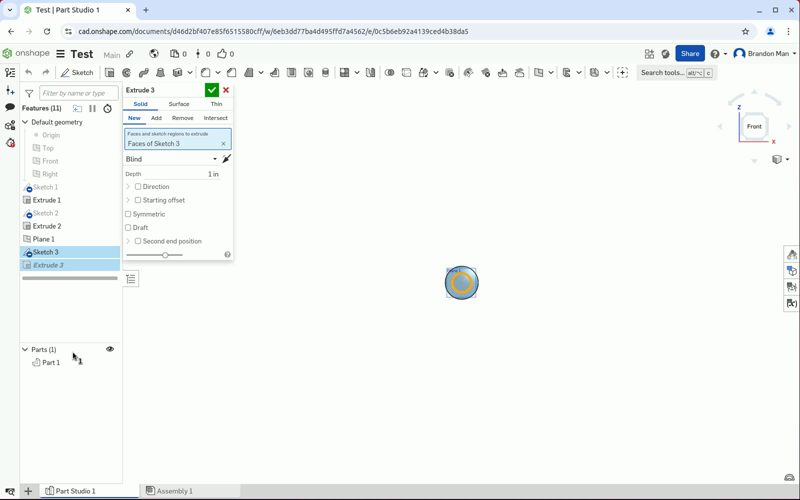
mouse_move(143, 106)
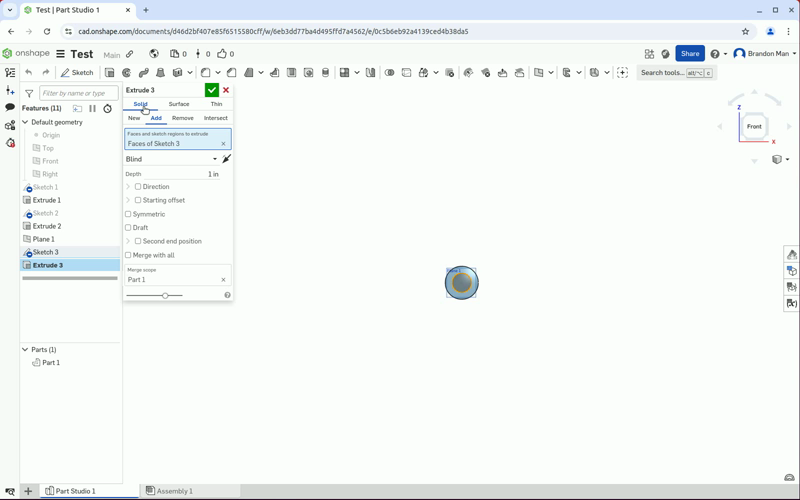
click(143, 106)
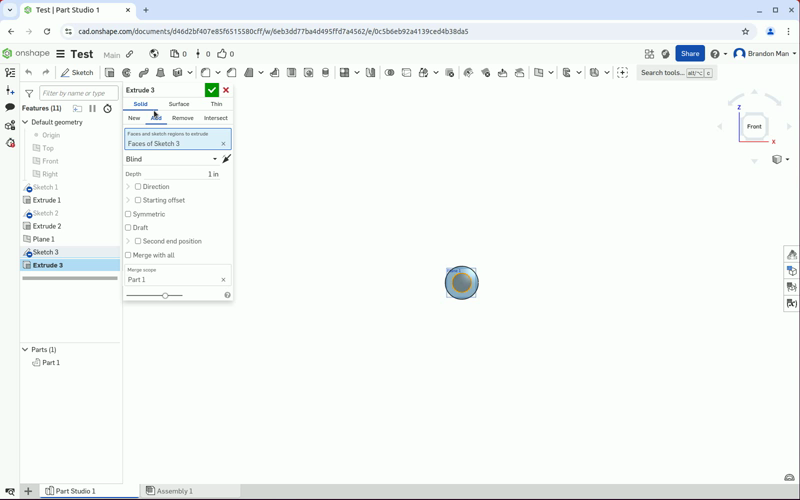
mouse_move(186, 120)
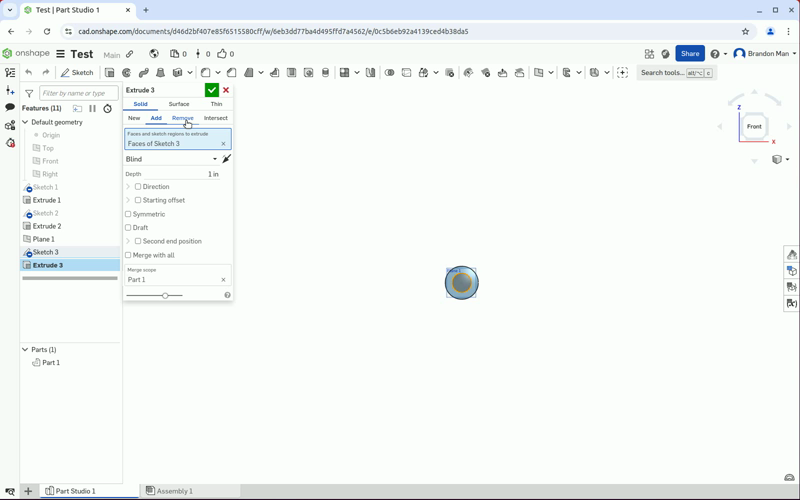
click(186, 120)
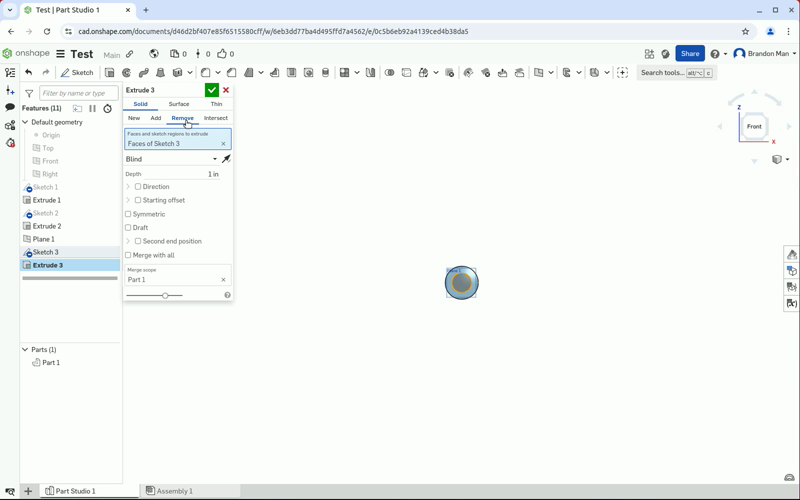
key(tab, 4)
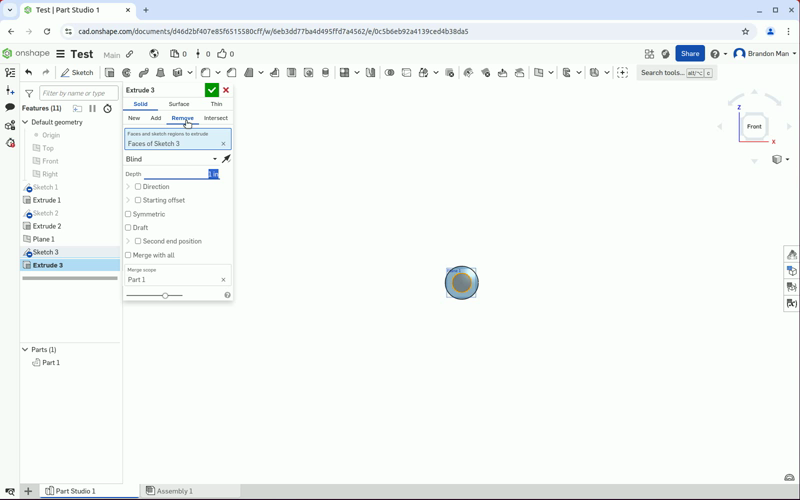
text(0.241)
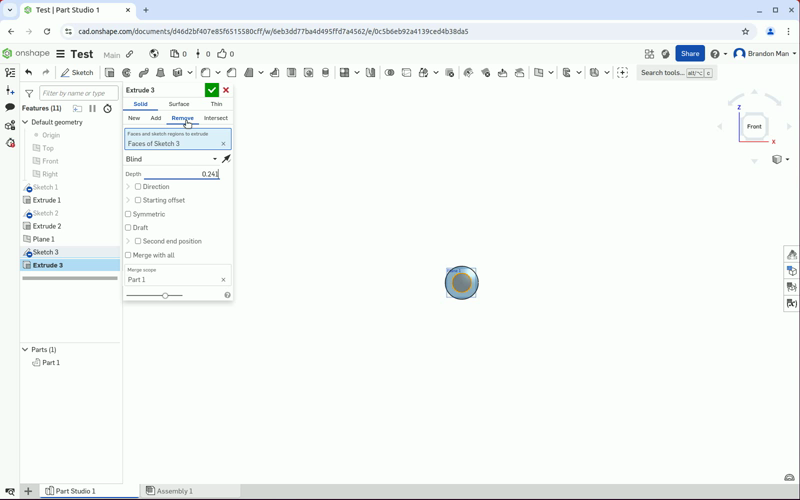
key(tab, 6)
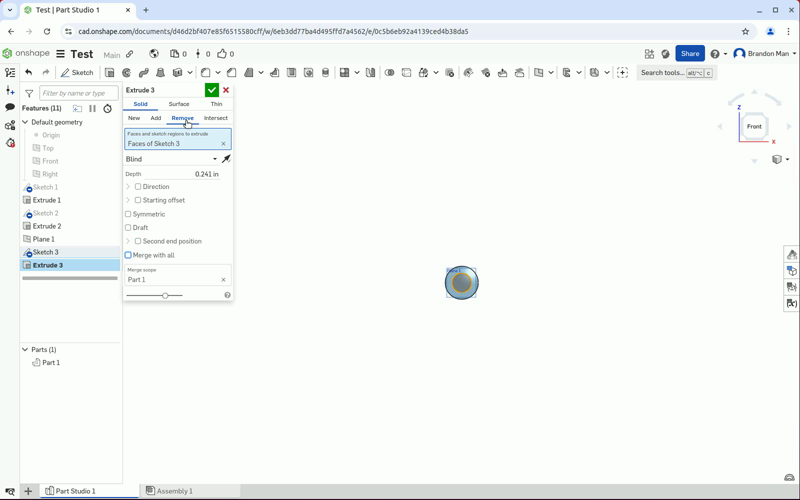
key(space)
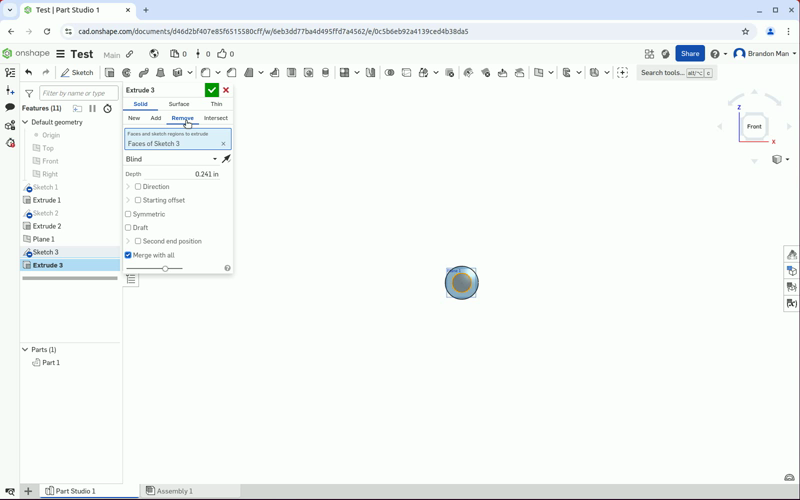
key(enter)
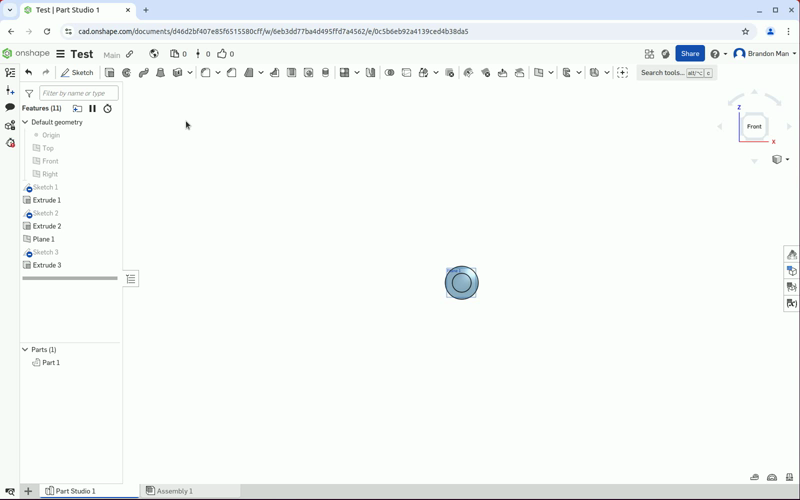
key(shift+h)
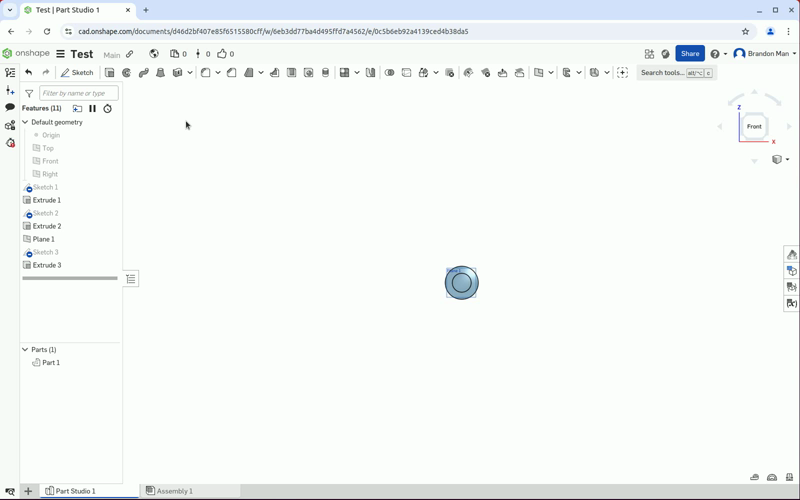
key(shift+h)
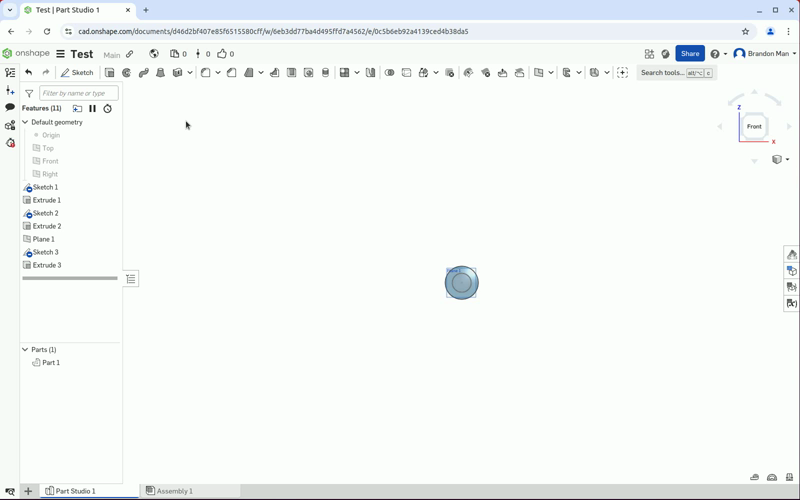
key(shift+7)
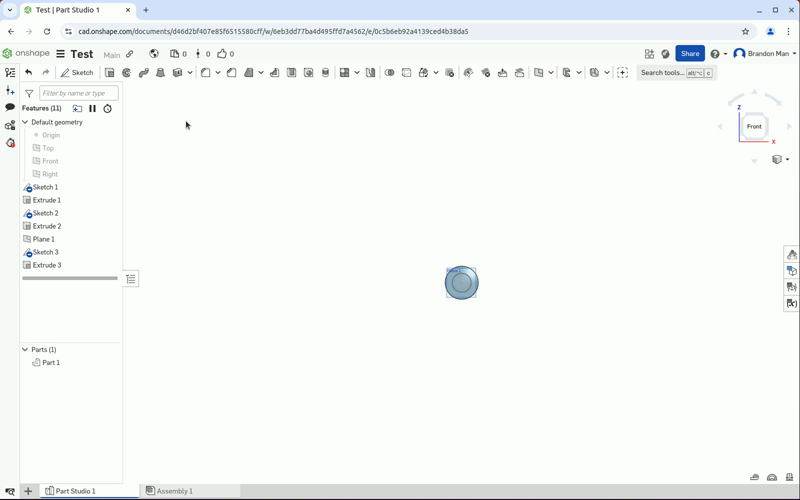
key(left, 2)
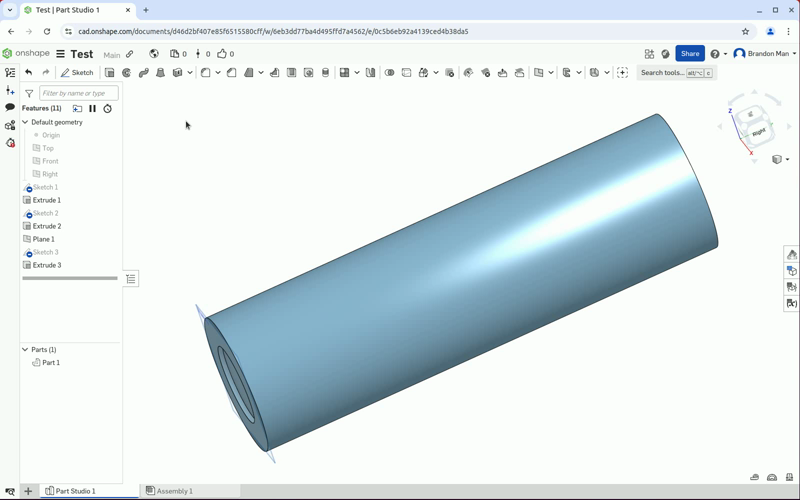
key(down, 2)
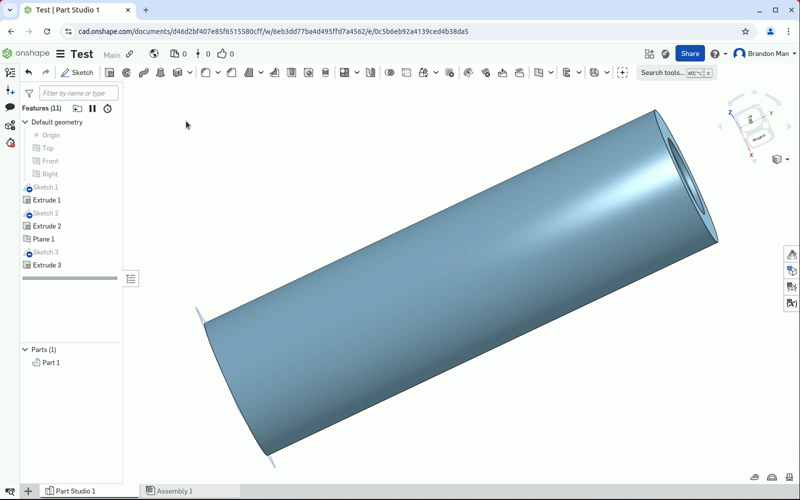
key(up, 2)
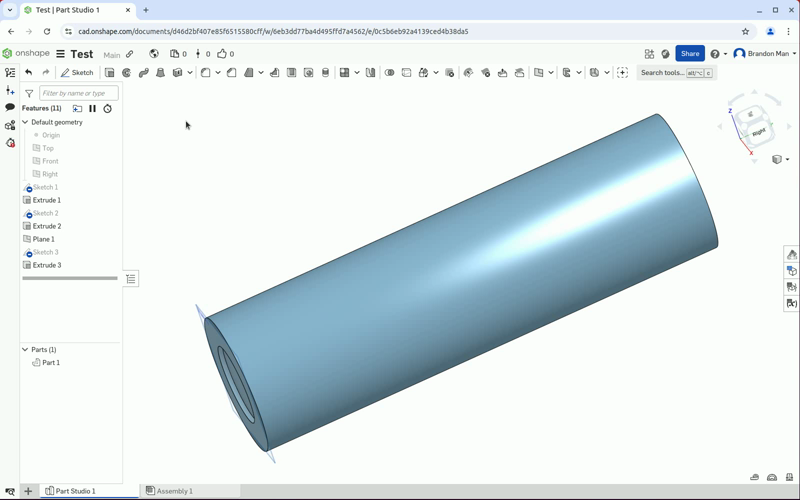
key(right, 2)
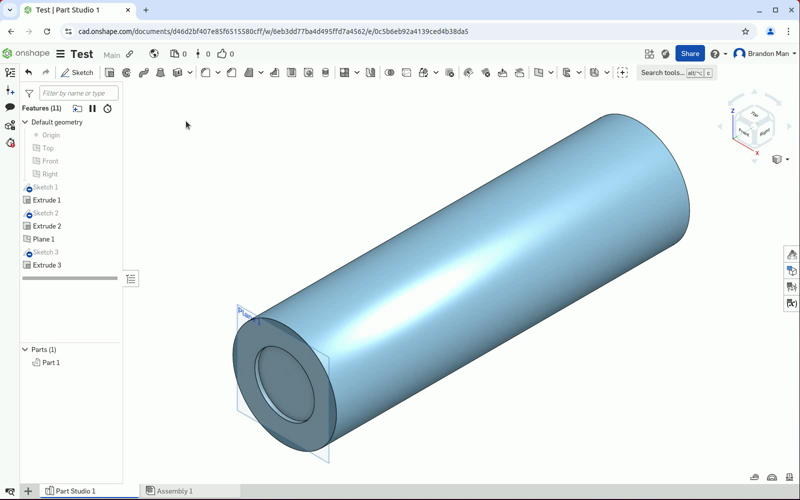
mouse_move(73, 189)
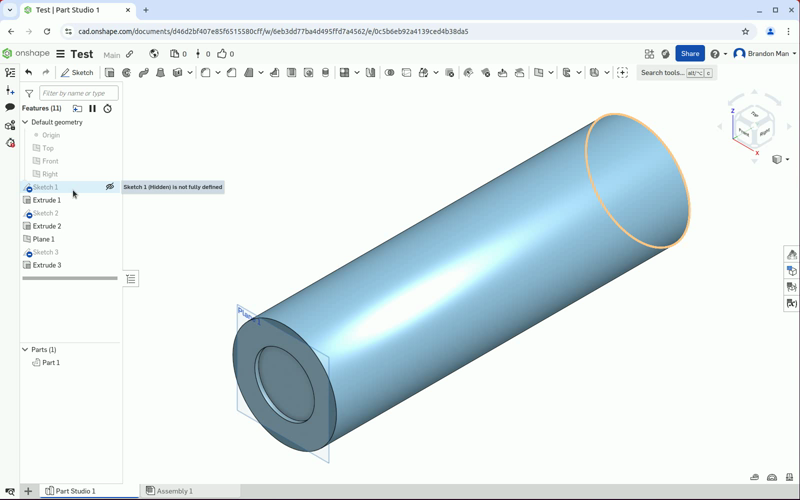
click(73, 189)